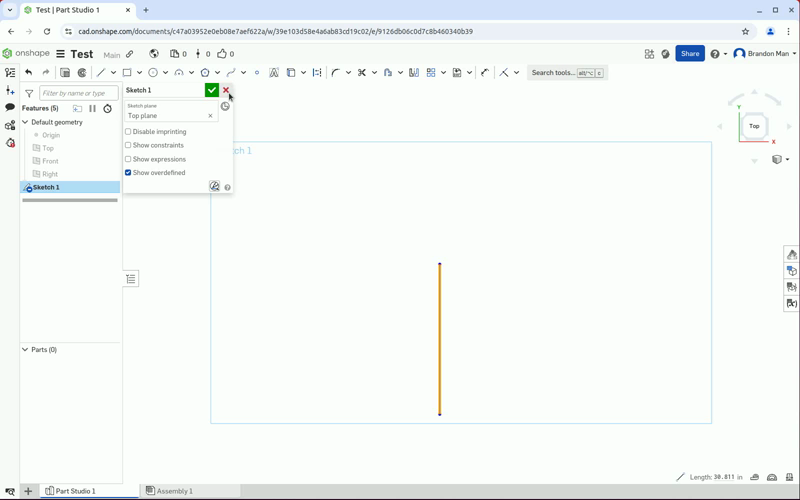
key(shift+h)
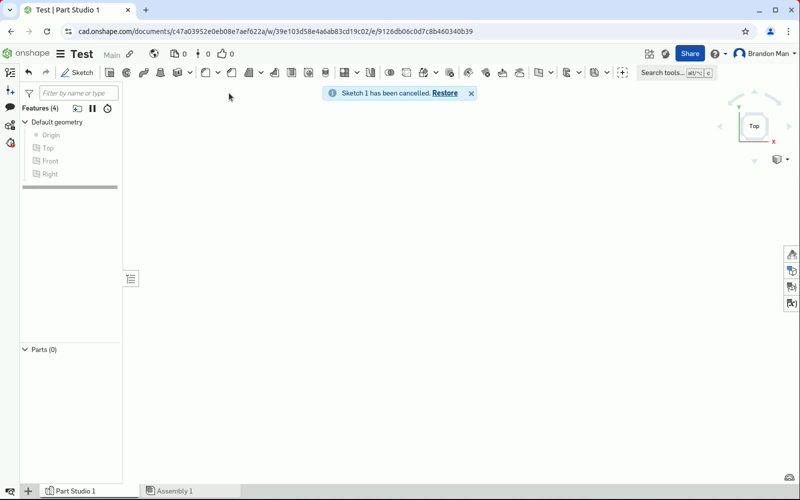
mouse_move(73, 352)
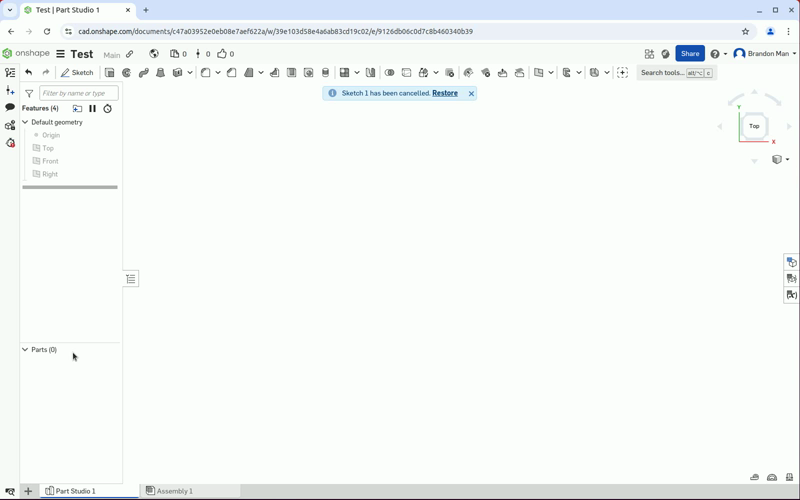
key(y)
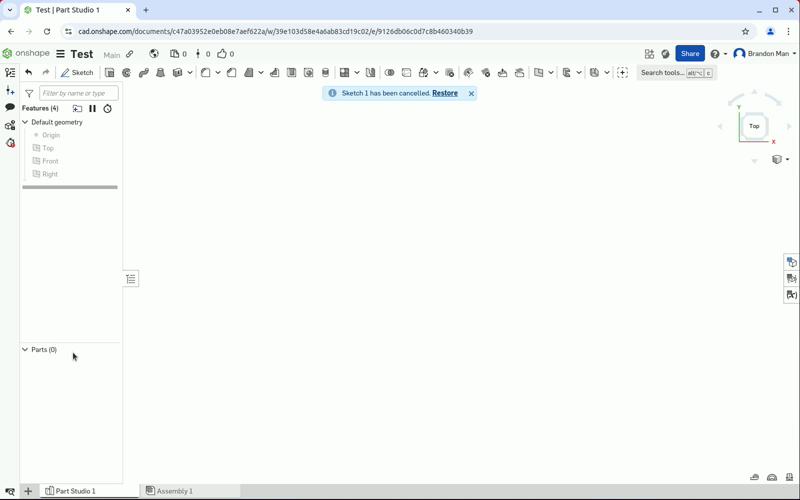
key(shift+p)
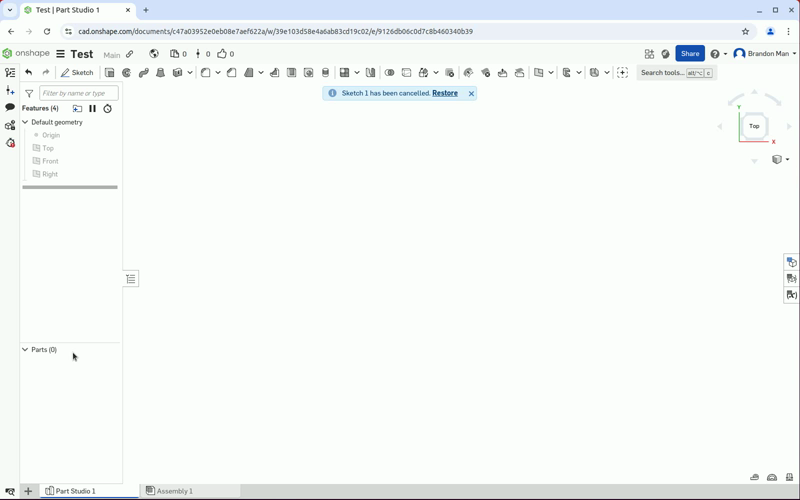
key(space)
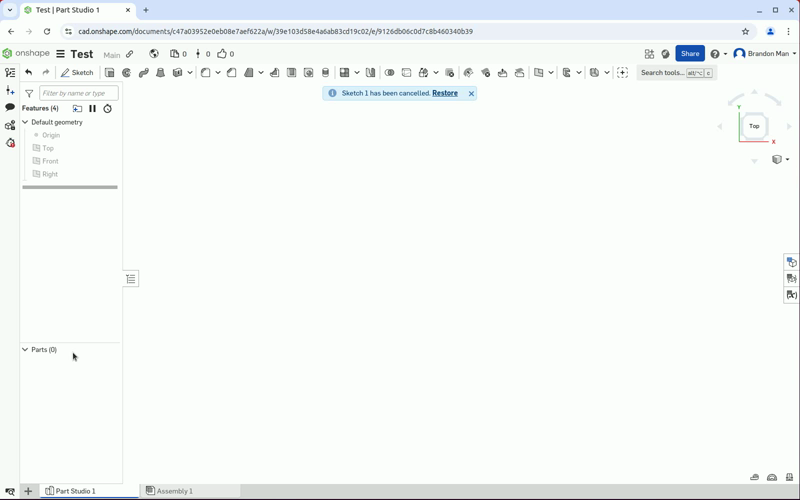
key_down(shift)
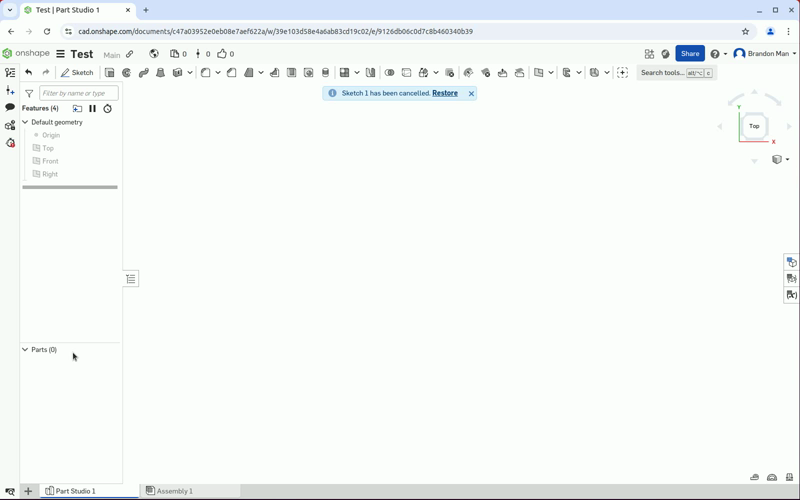
key(up)
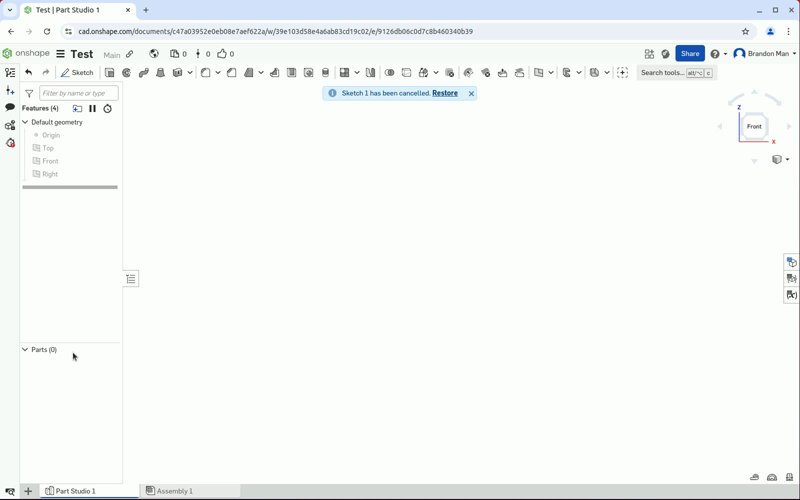
key_up(shift)
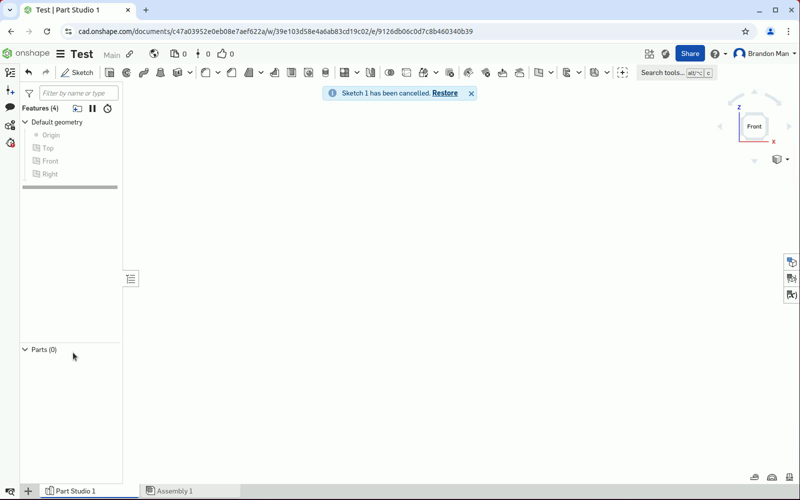
mouse_move(73, 352)
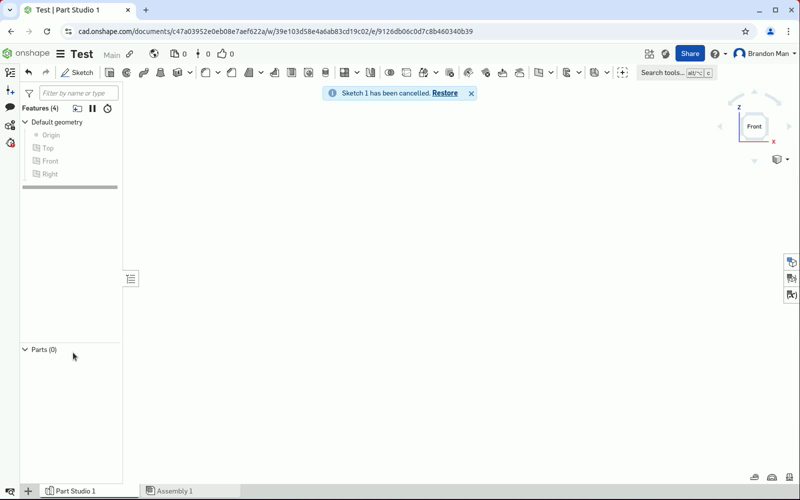
key(shift+y)
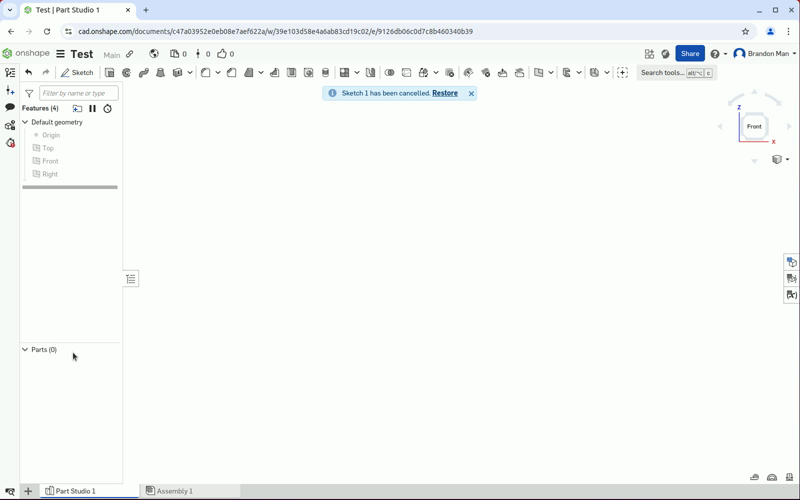
key(shift+s)
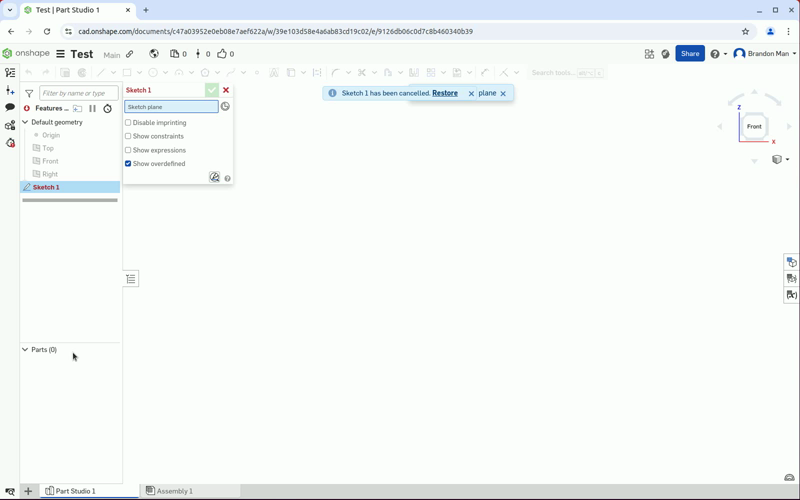
mouse_move(73, 163)
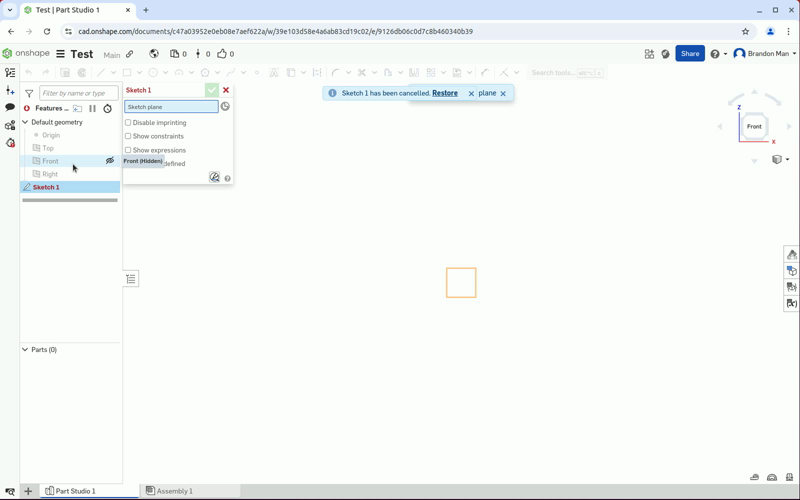
click(73, 163)
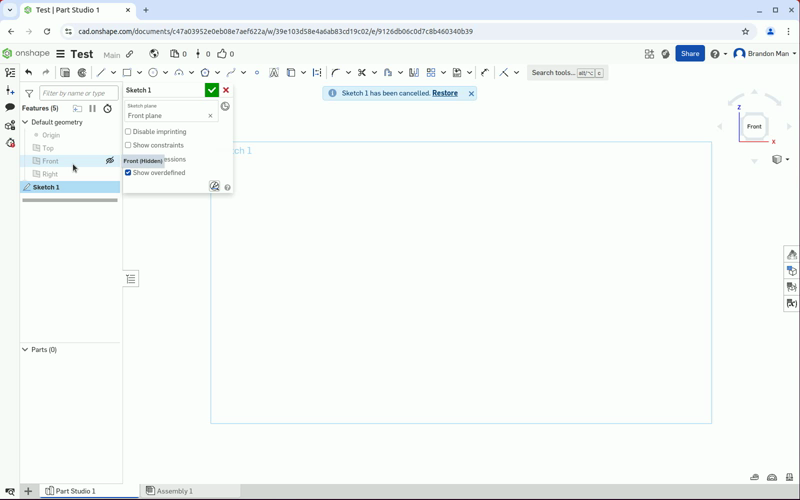
mouse_move(73, 352)
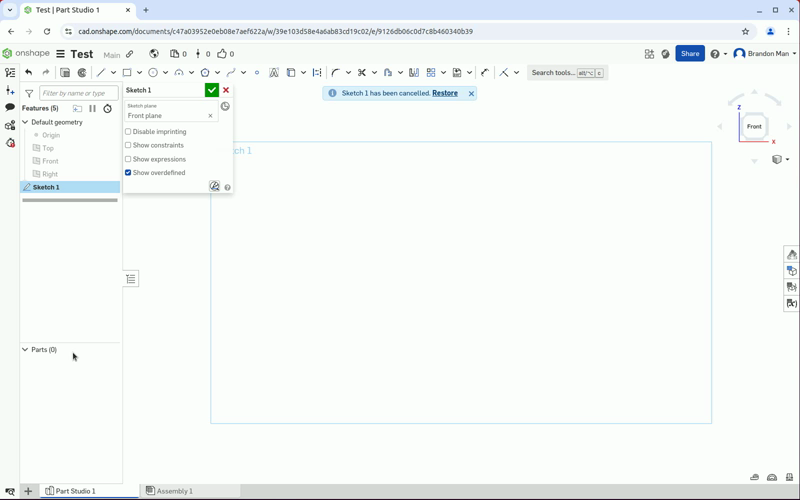
key(y)
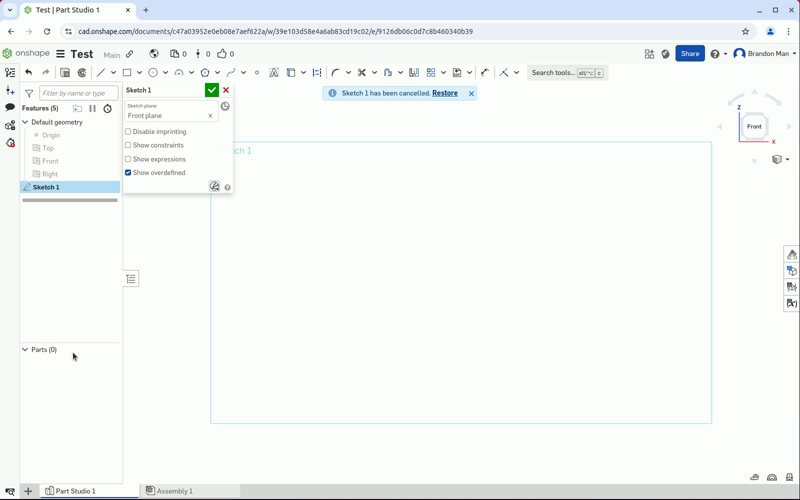
key(l)
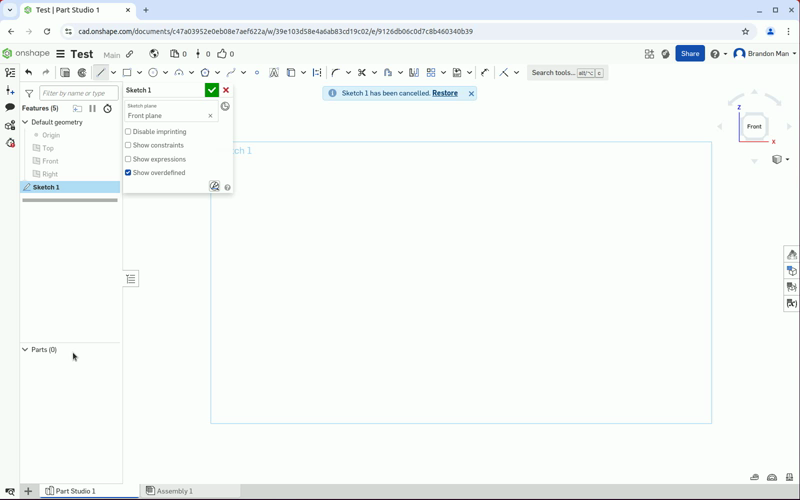
key_down(shift)
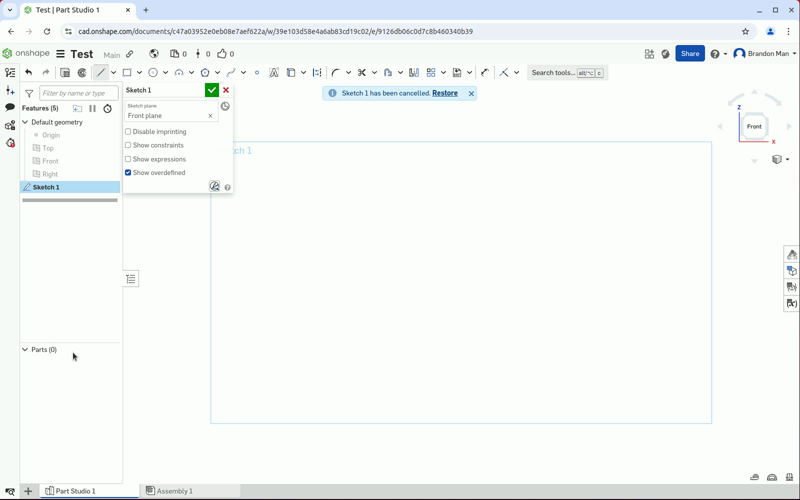
mouse_move(374, 322)
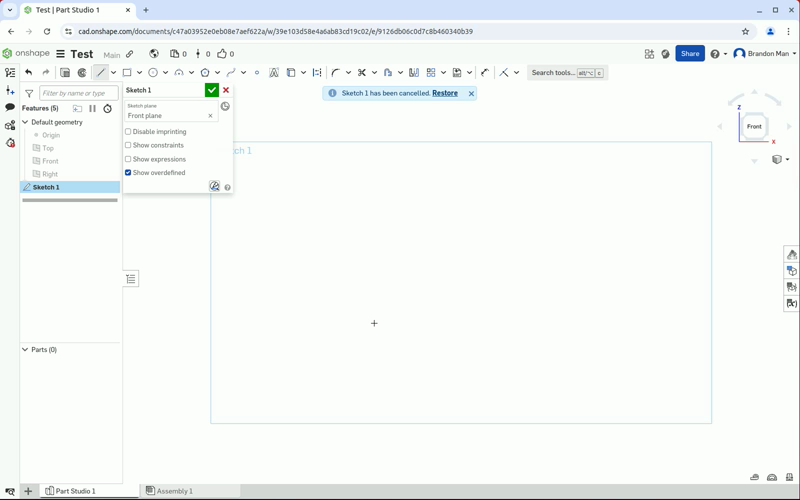
click(374, 322)
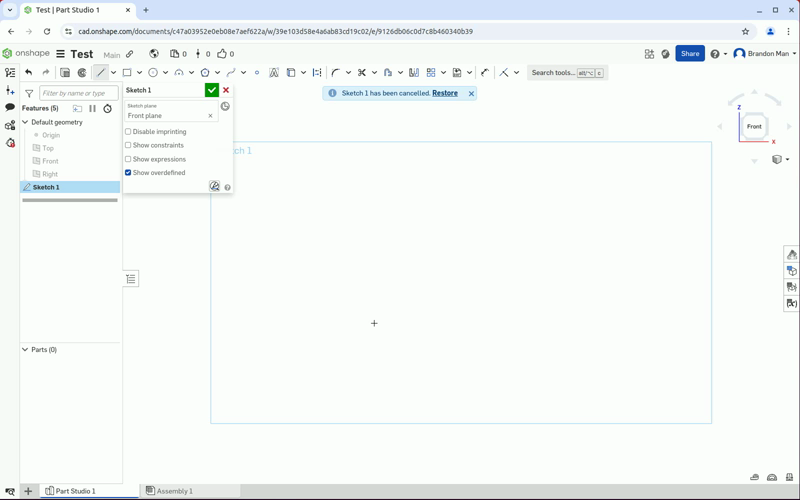
key_up(shift)
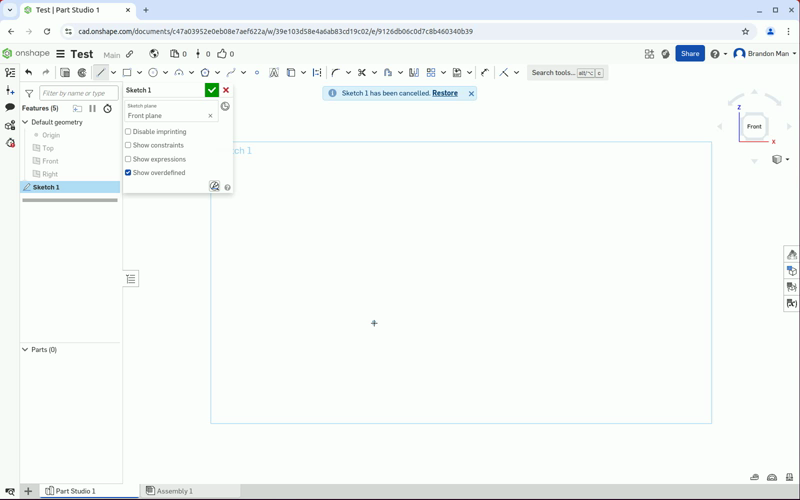
key_down(shift)
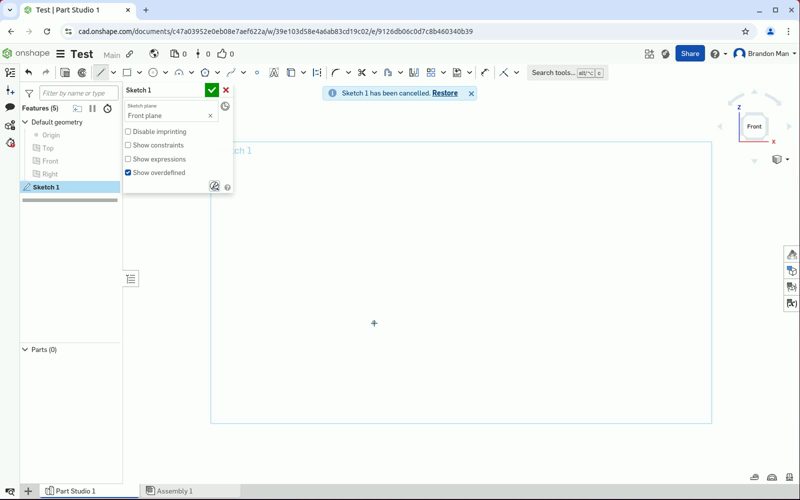
mouse_move(546, 322)
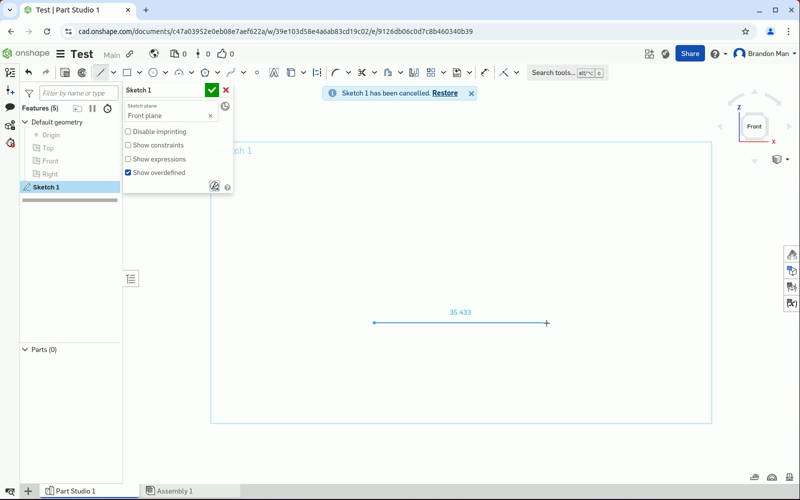
click(546, 322)
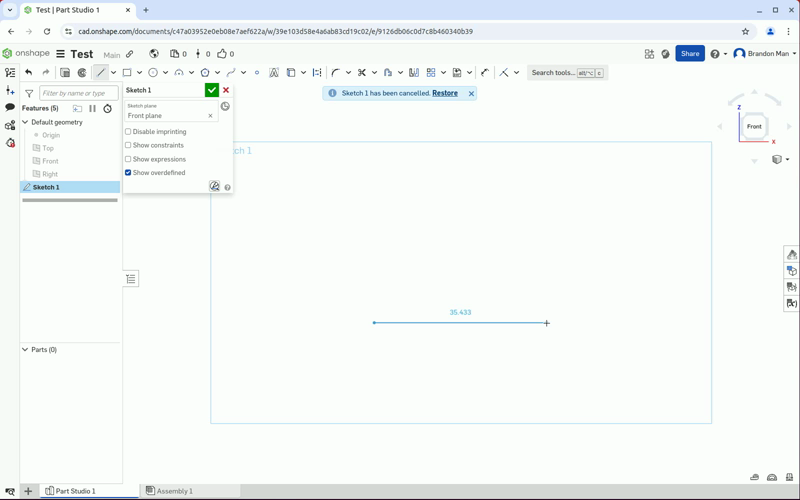
key_up(shift)
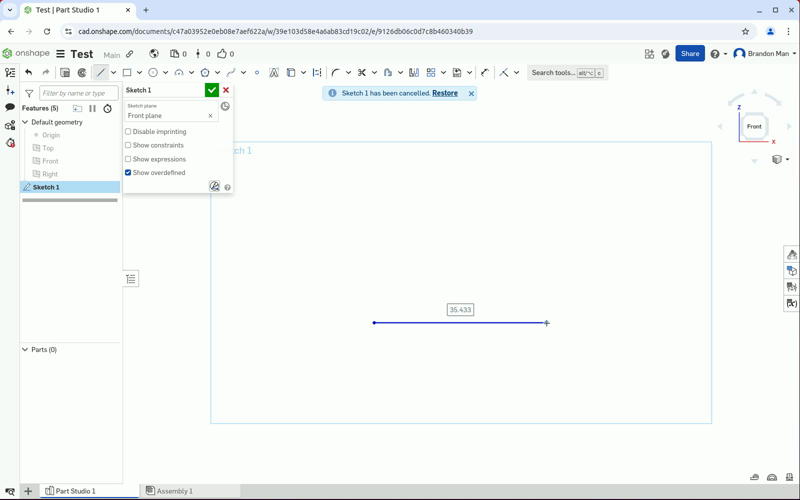
key_down(shift)
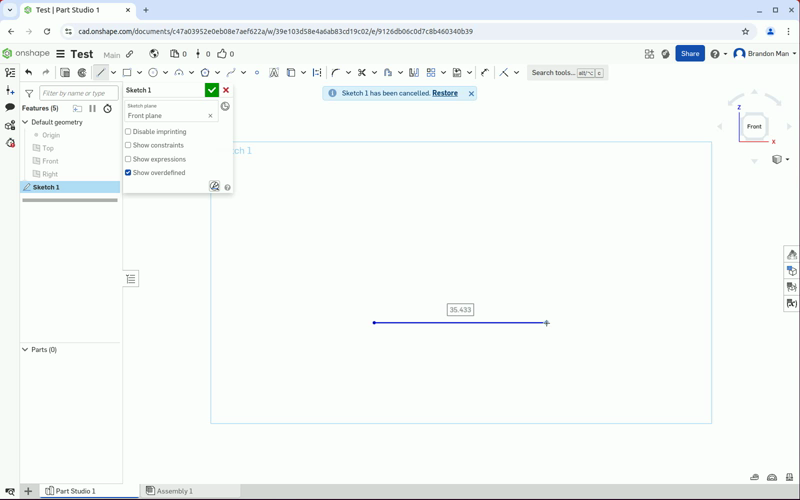
mouse_move(546, 244)
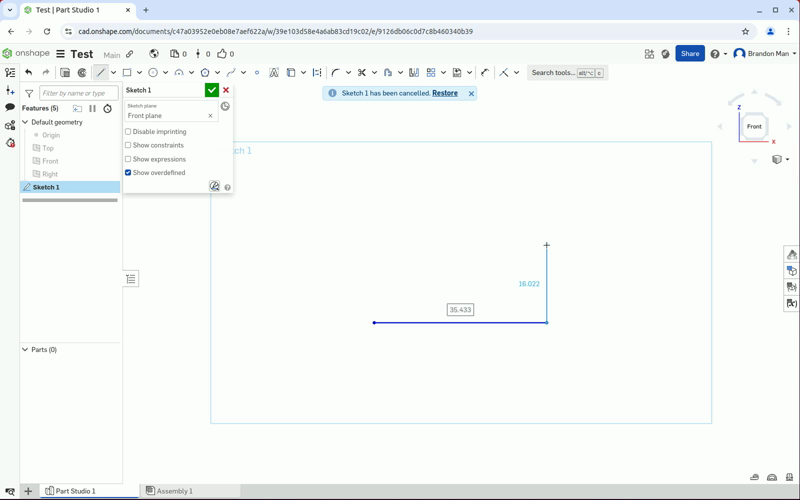
click(546, 244)
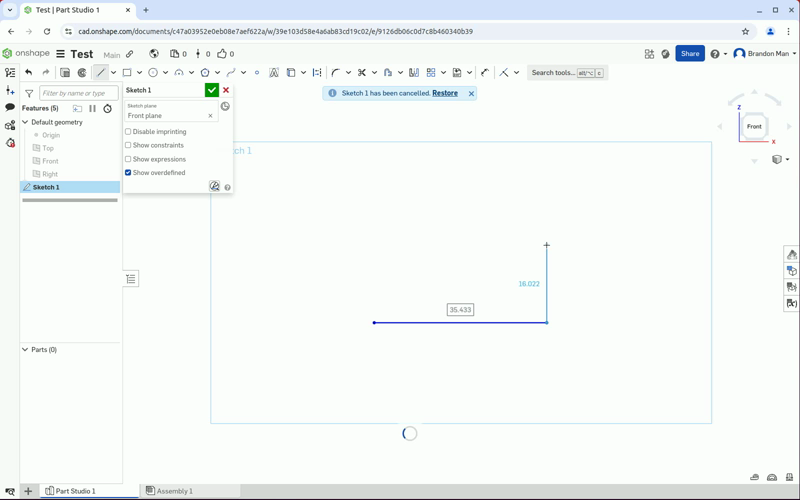
key_up(shift)
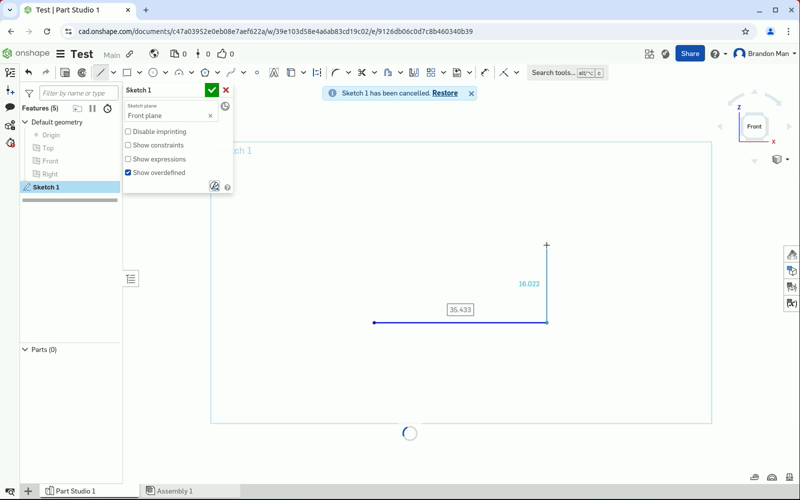
key_down(shift)
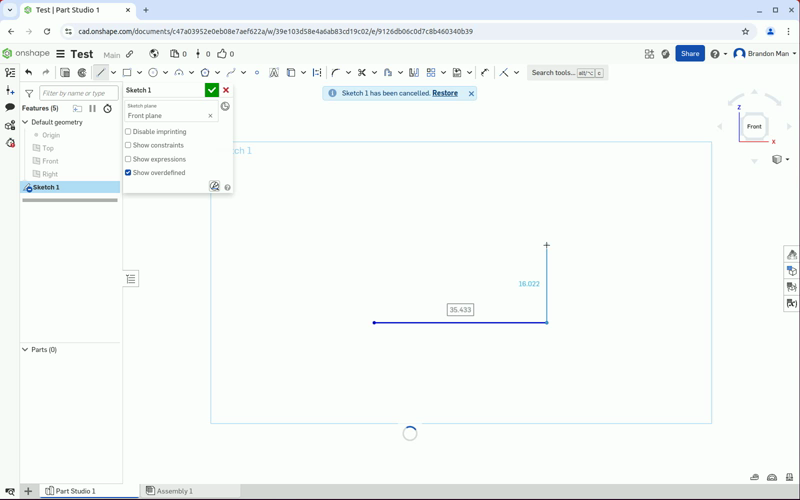
mouse_move(374, 244)
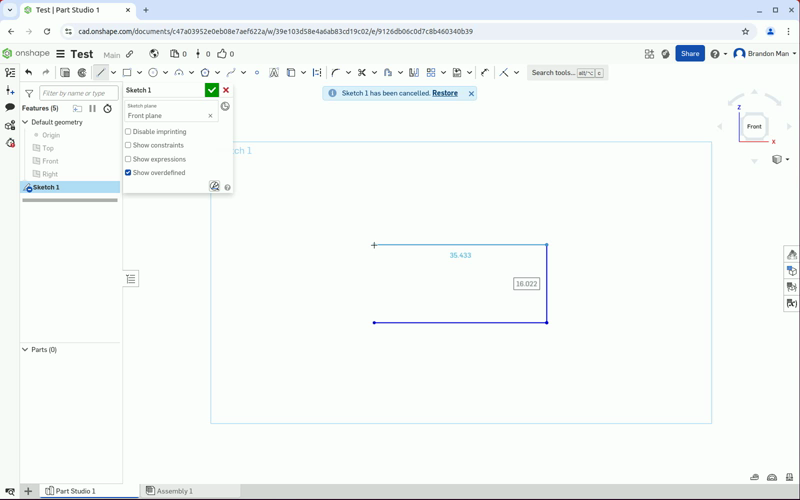
click(374, 244)
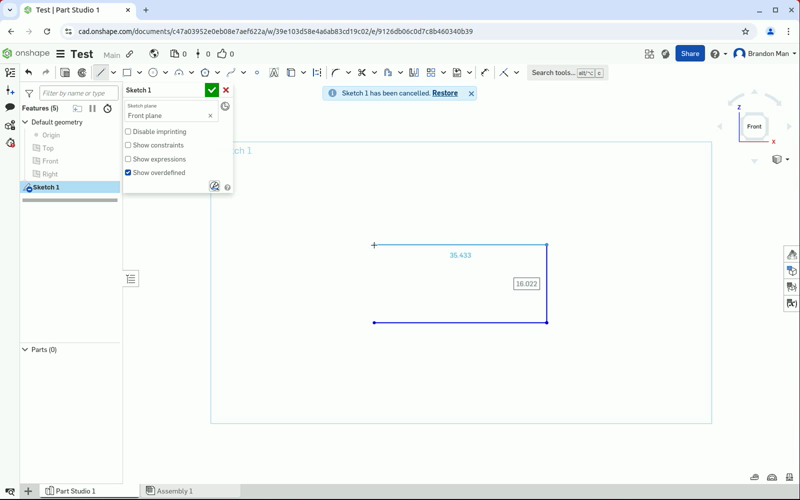
key_up(shift)
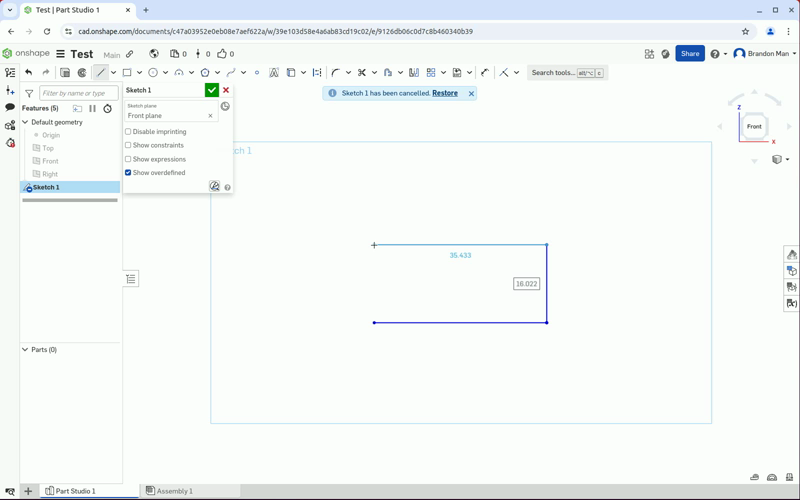
key_down(shift)
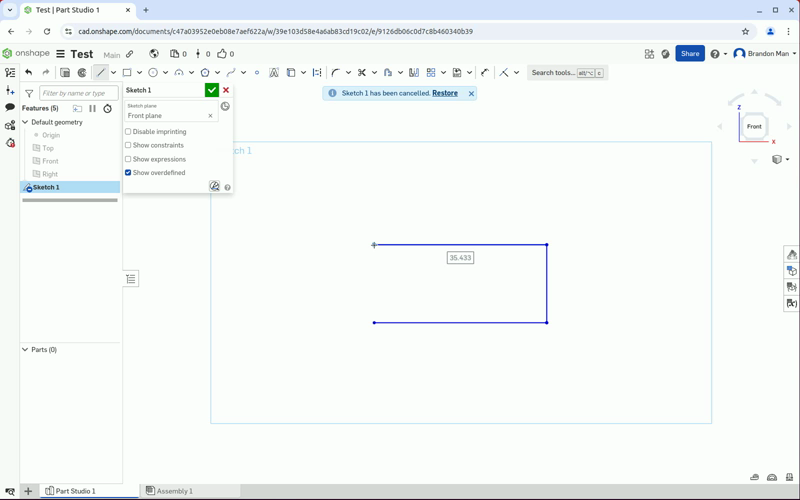
mouse_move(374, 322)
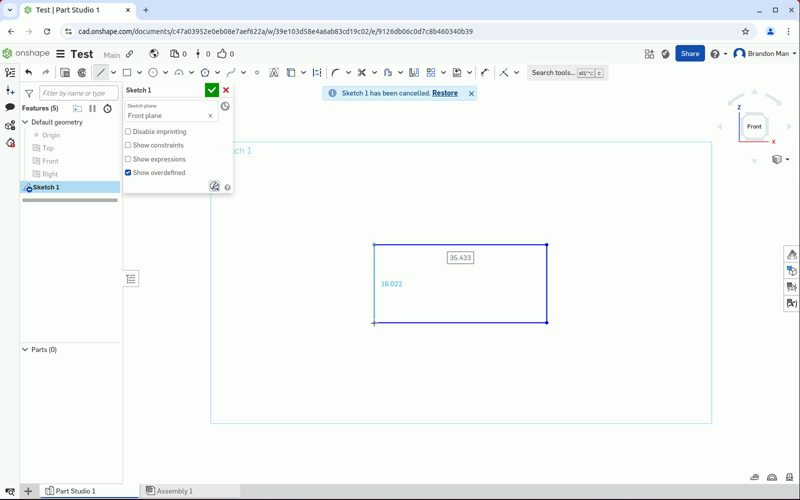
key_up(shift)
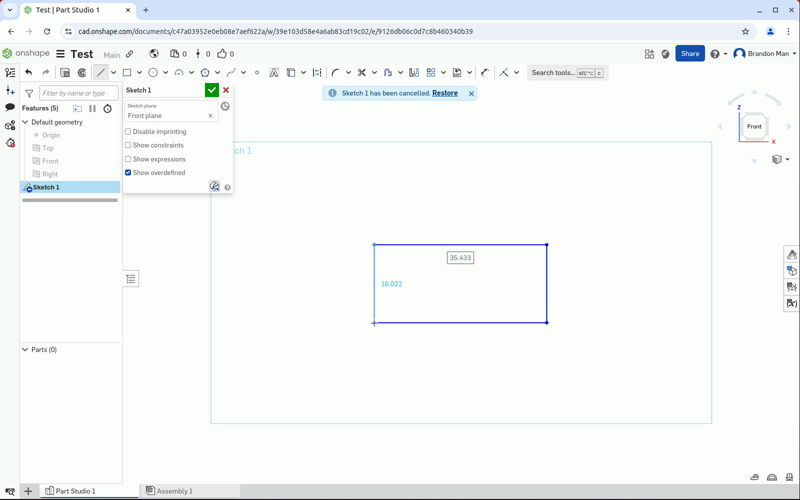
click(374, 322)
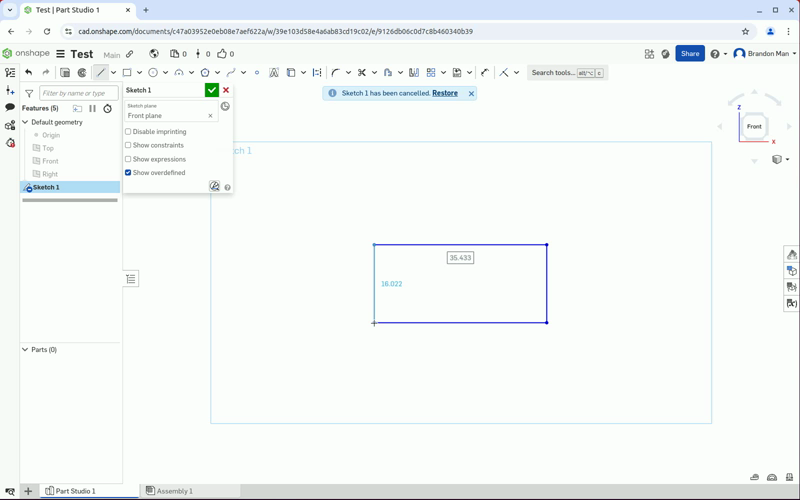
key(esc)
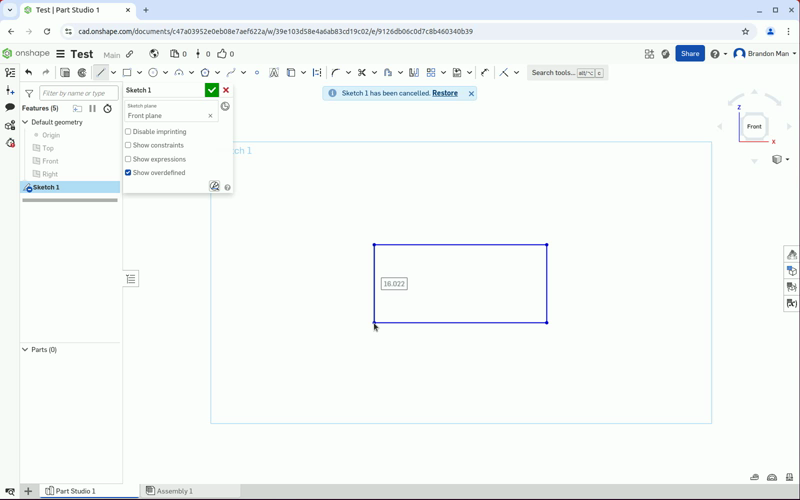
mouse_move(437, 278)
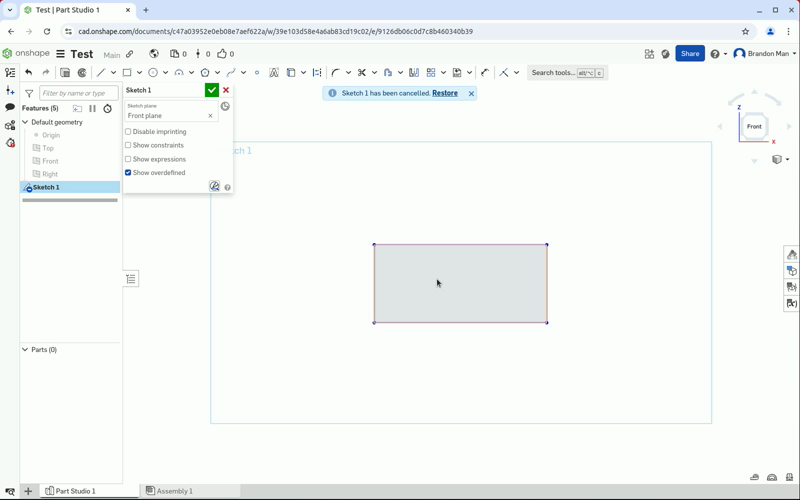
click(437, 278)
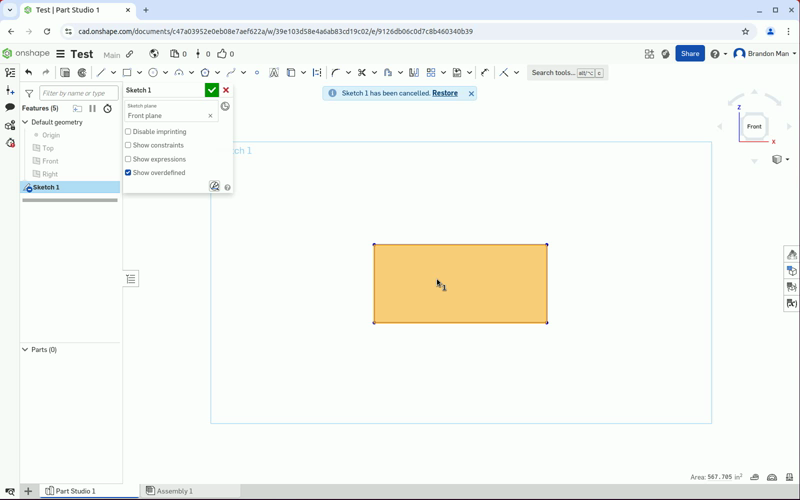
mouse_move(73, 352)
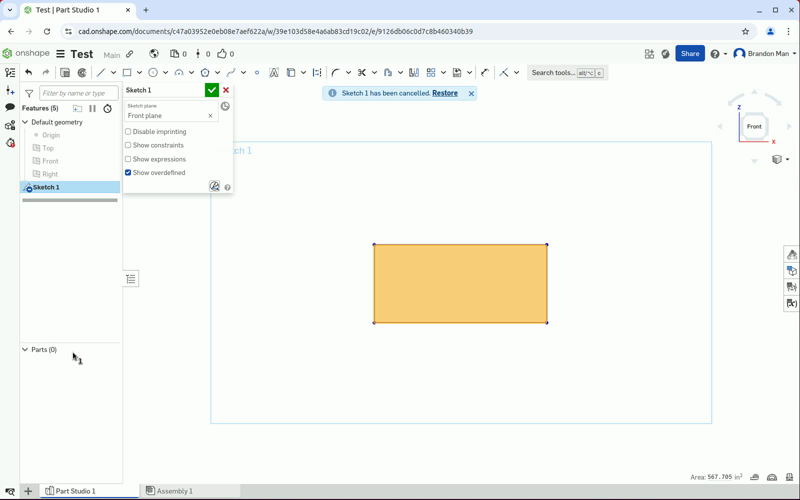
key(shift+y)
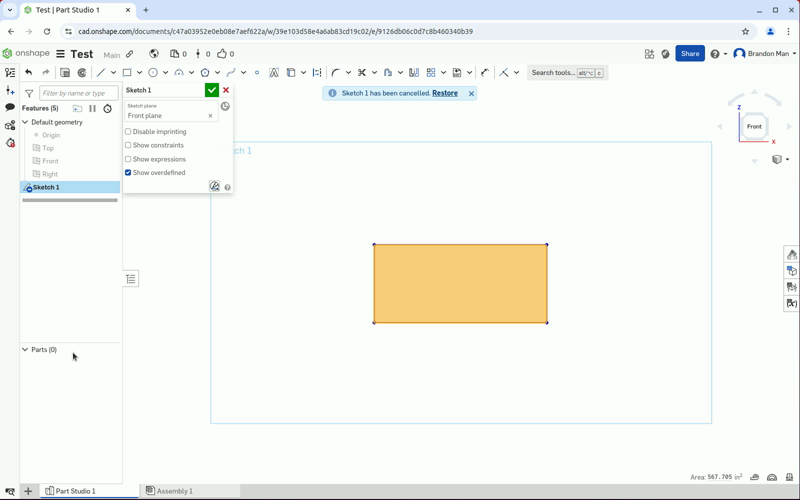
key(shift+e)
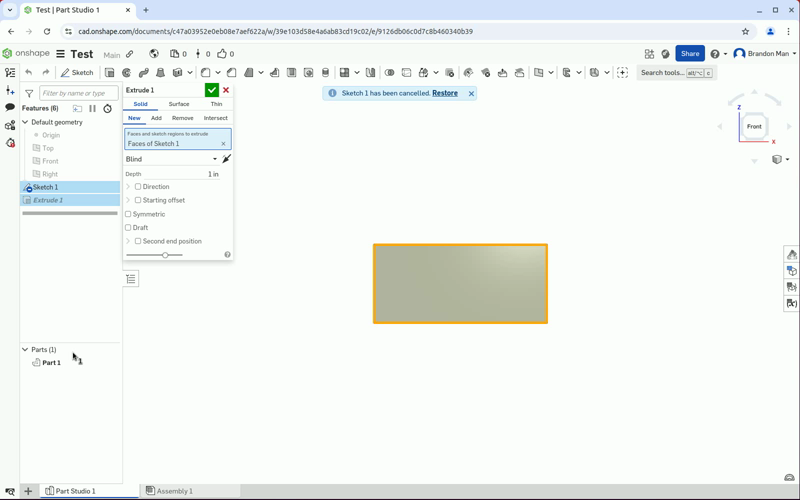
mouse_move(143, 106)
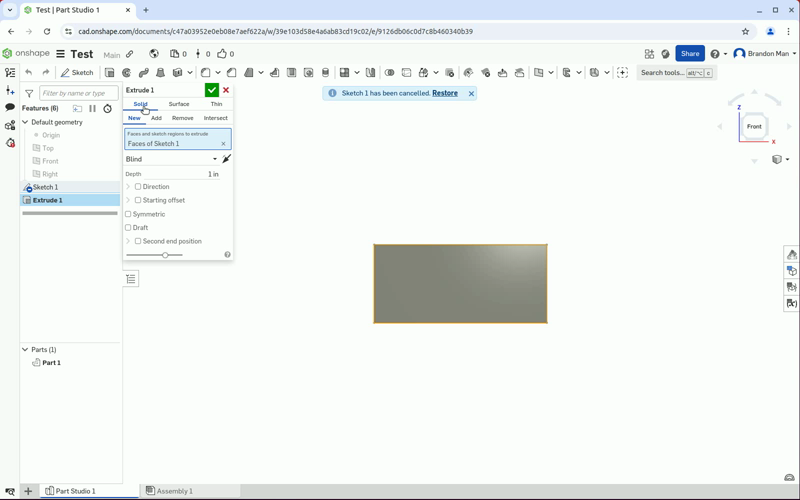
click(143, 106)
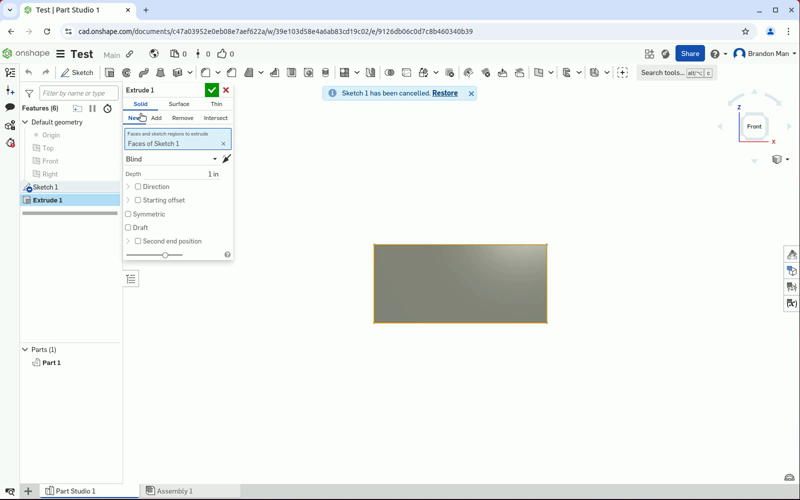
mouse_move(137, 120)
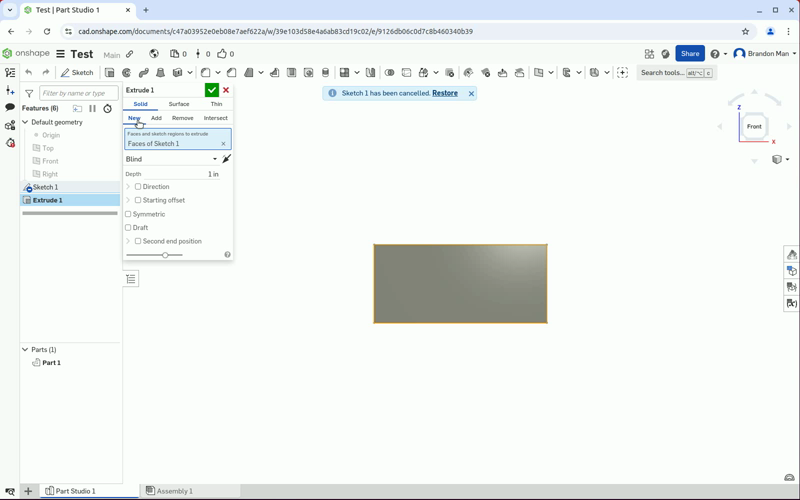
click(137, 120)
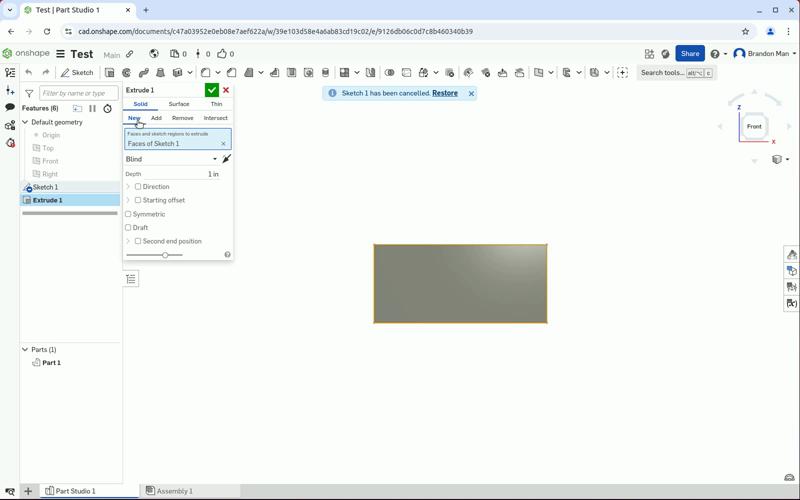
key(tab, 4)
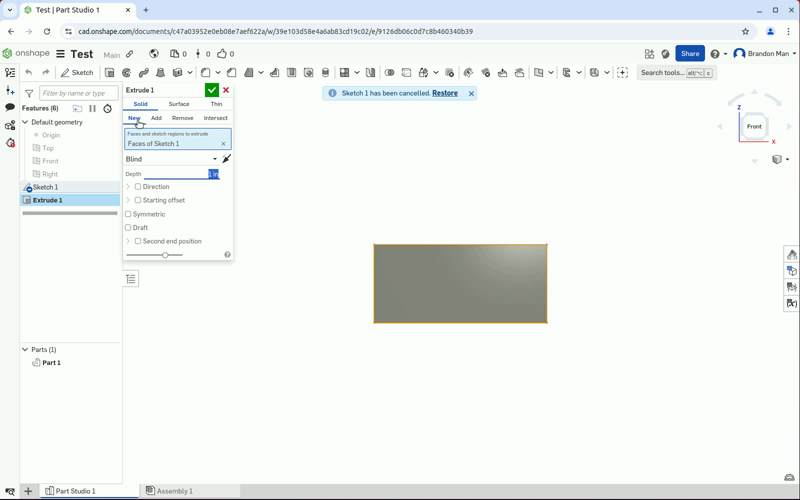
text(-2.407)
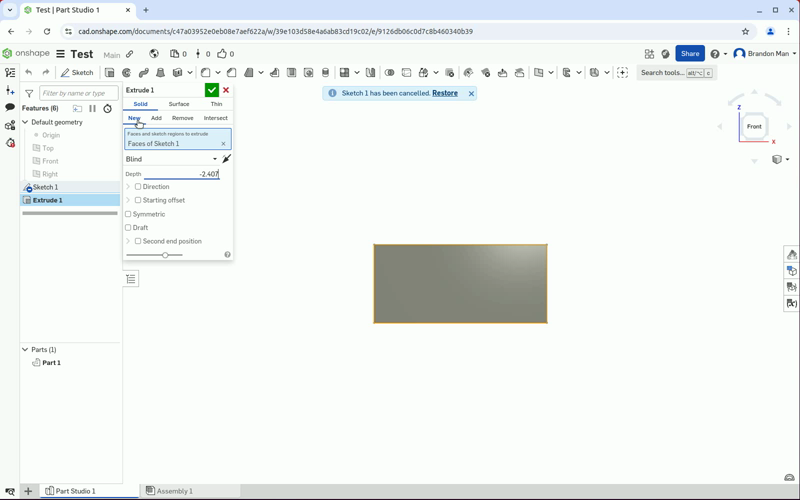
key(enter)
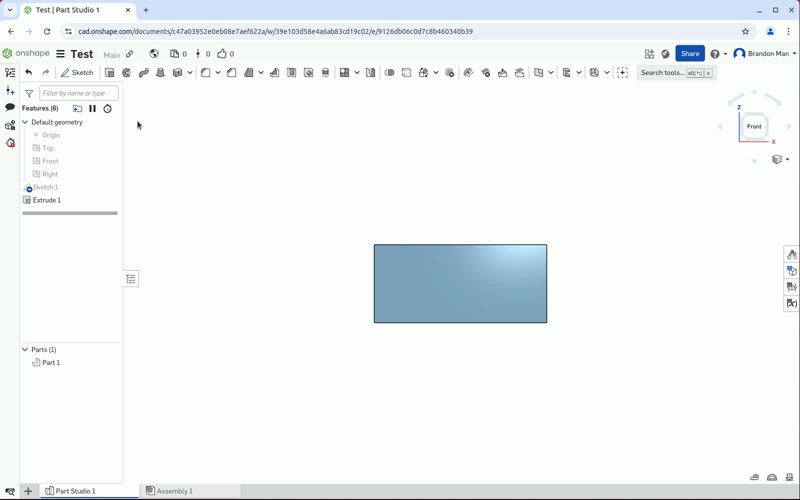
key(shift+h)
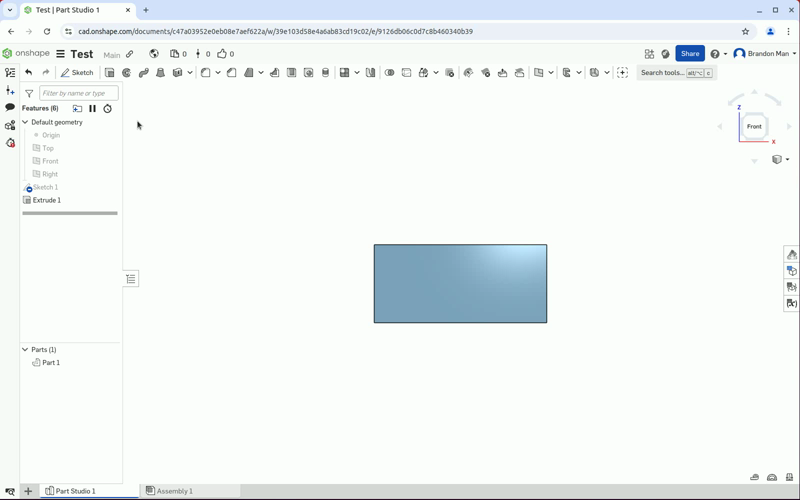
key(shift+h)
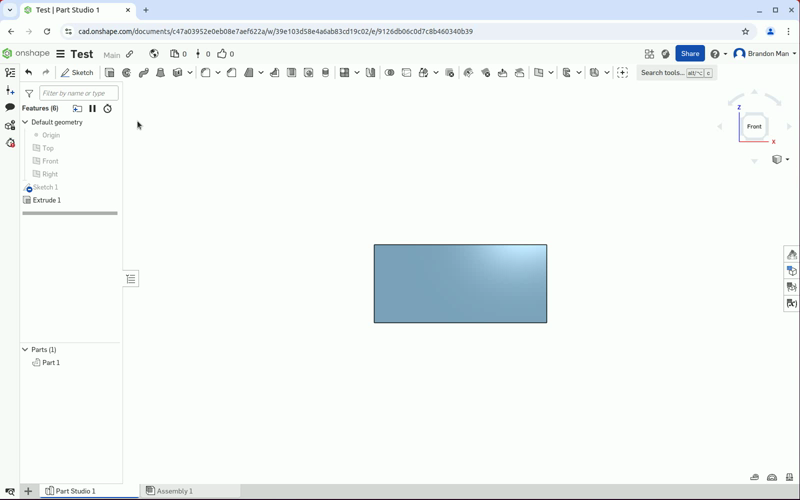
mouse_move(73, 189)
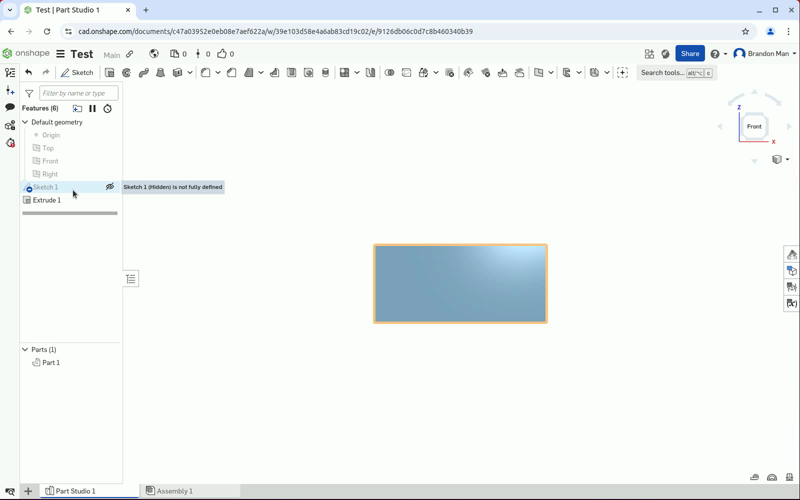
click(73, 189)
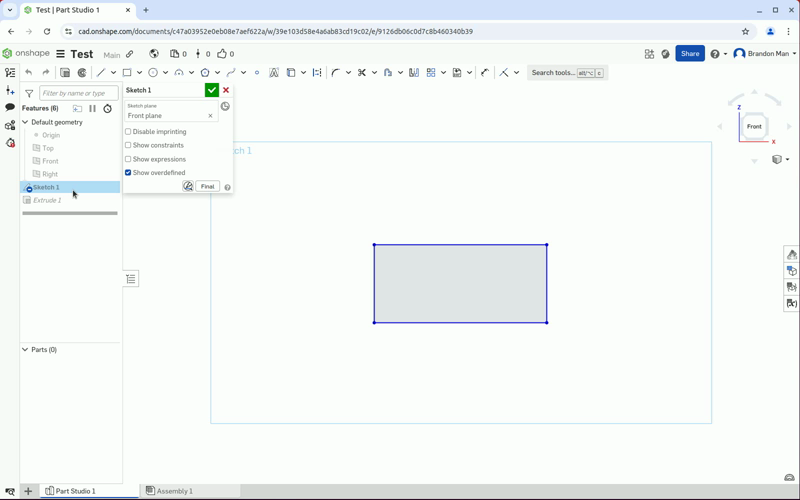
mouse_move(229, 92)
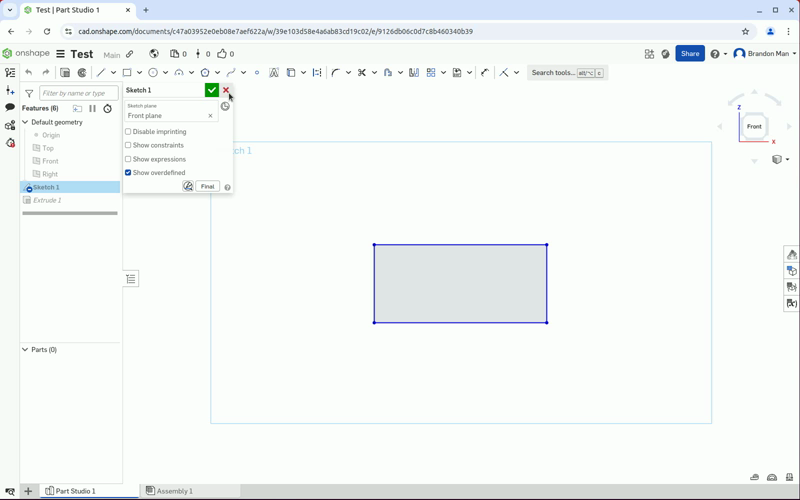
click(229, 92)
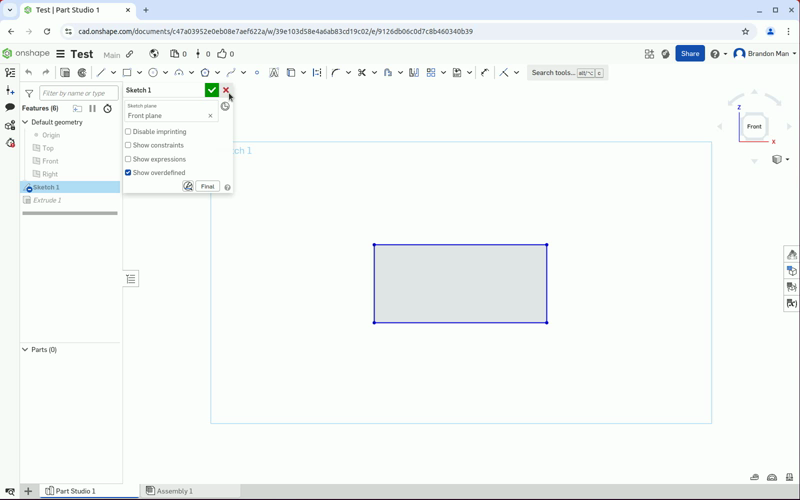
key(shift+s)
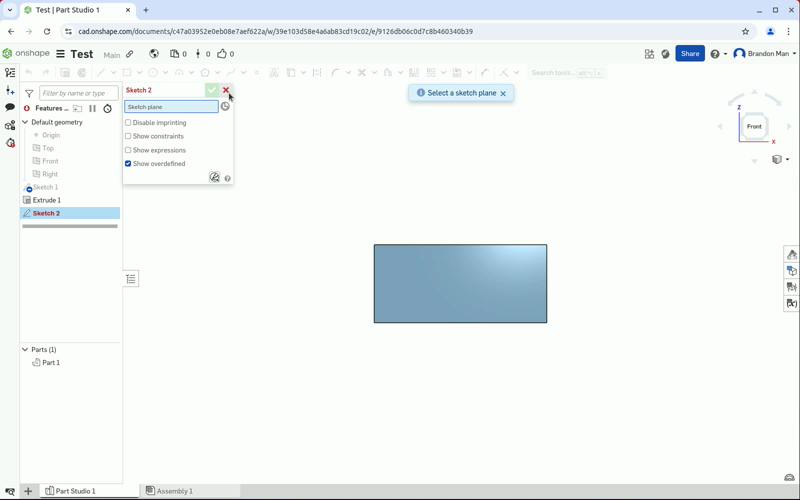
mouse_move(73, 163)
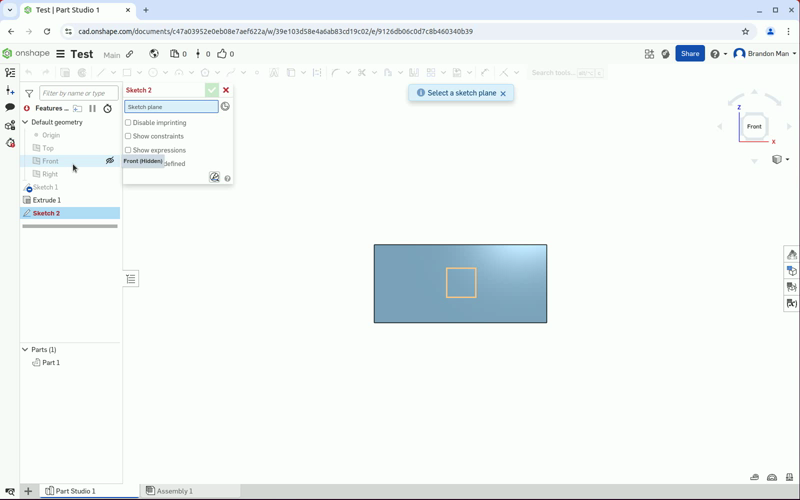
click(73, 163)
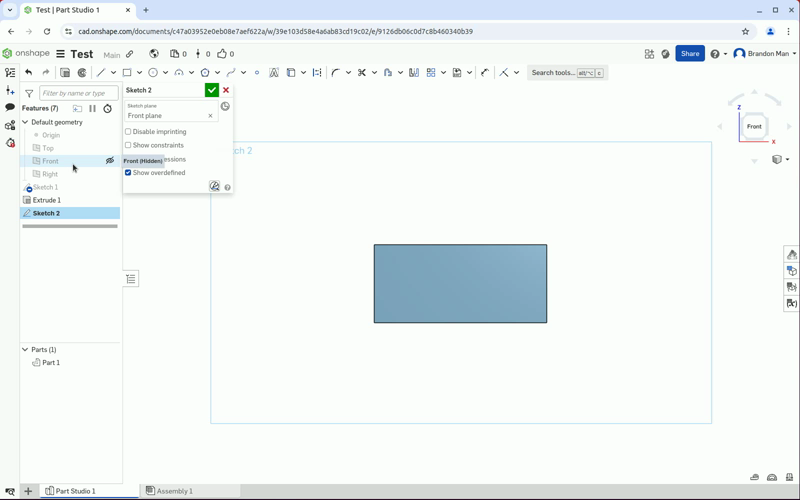
mouse_move(73, 352)
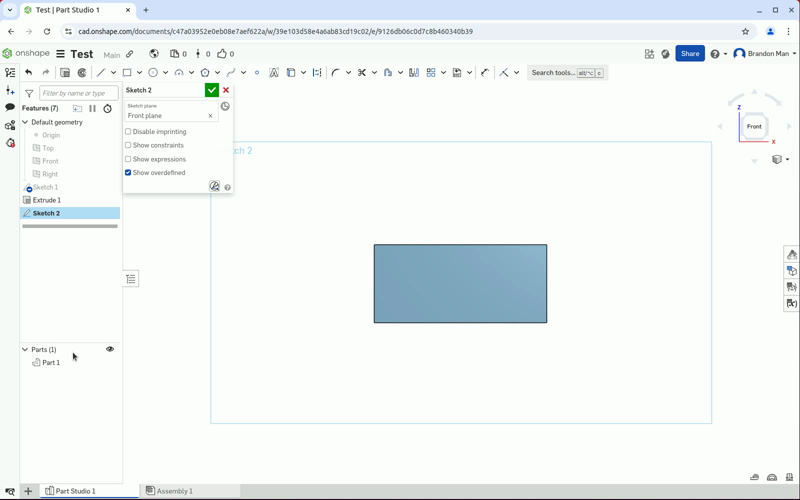
key(y)
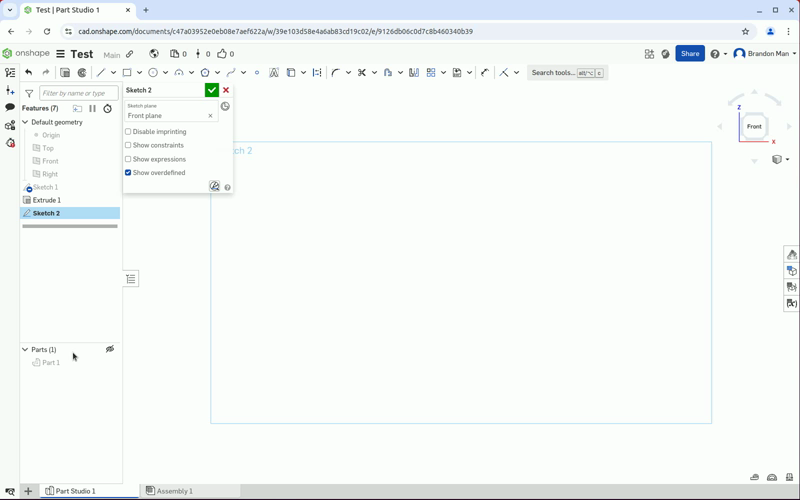
key(c)
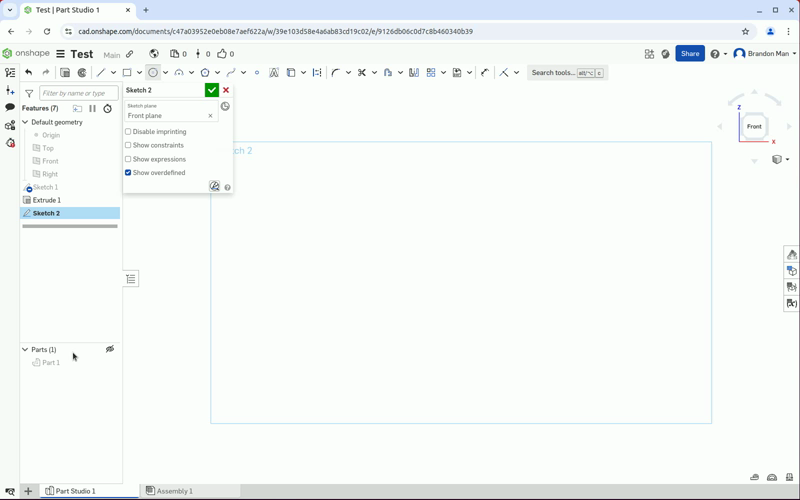
key_down(shift)
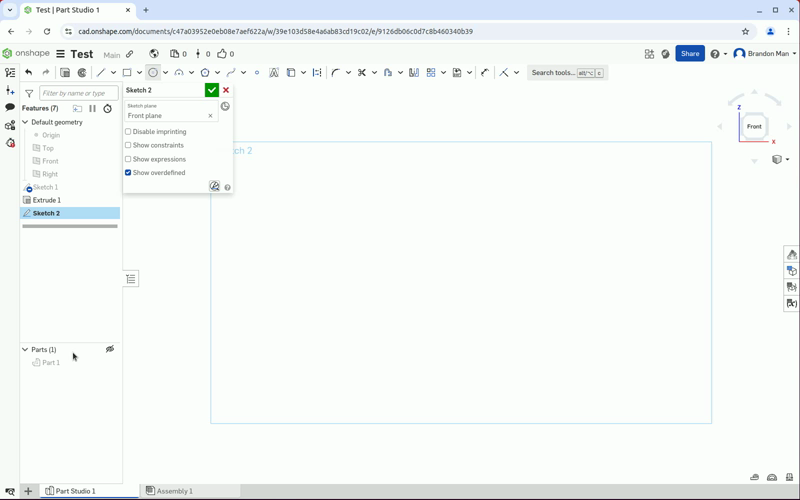
mouse_move(411, 282)
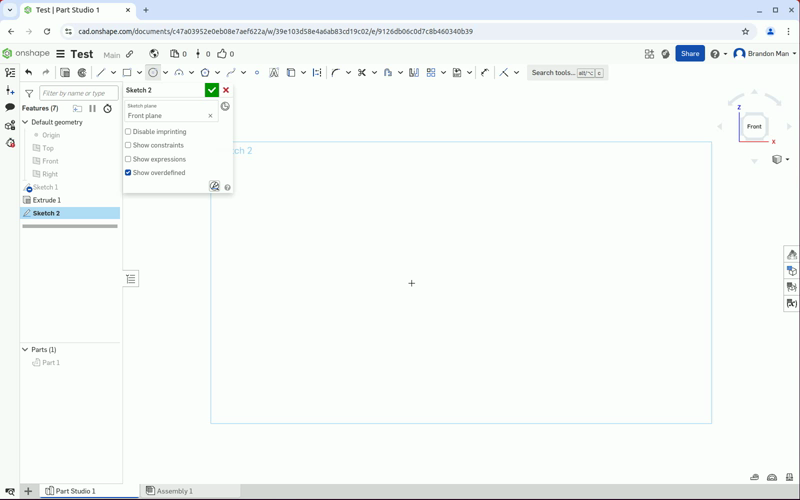
click(411, 282)
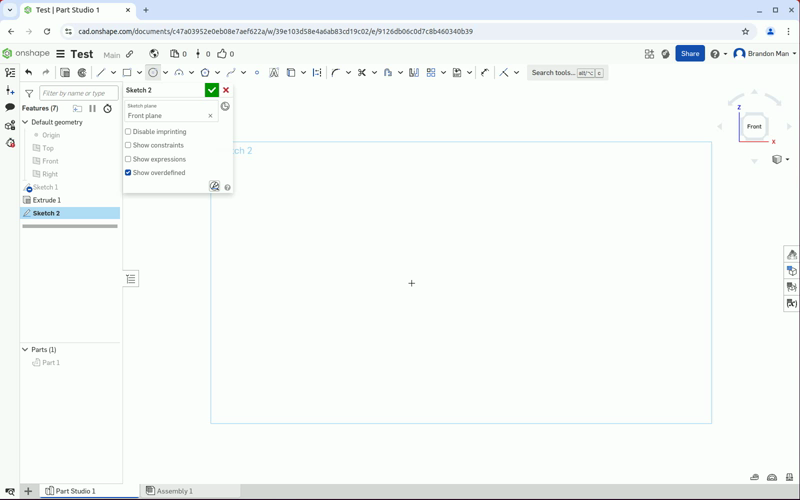
key_up(shift)
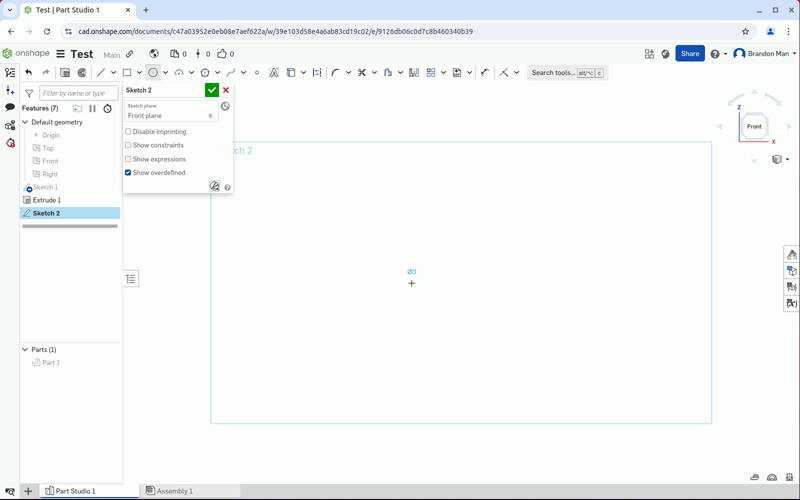
mouse_move(443, 282)
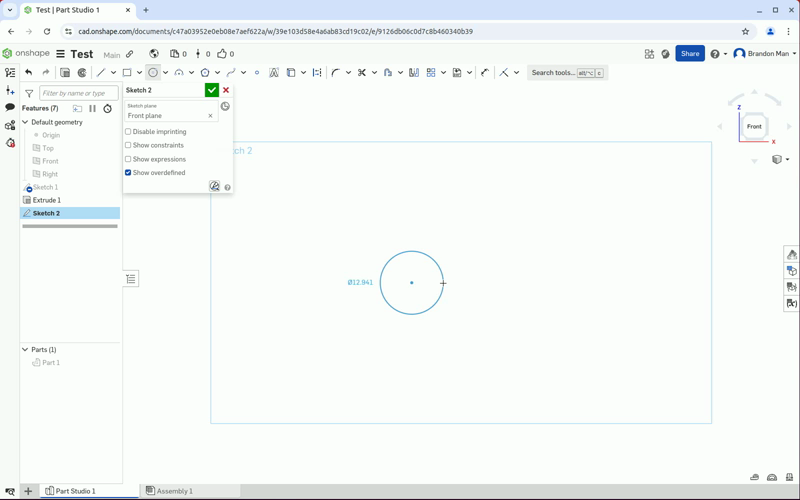
click(443, 282)
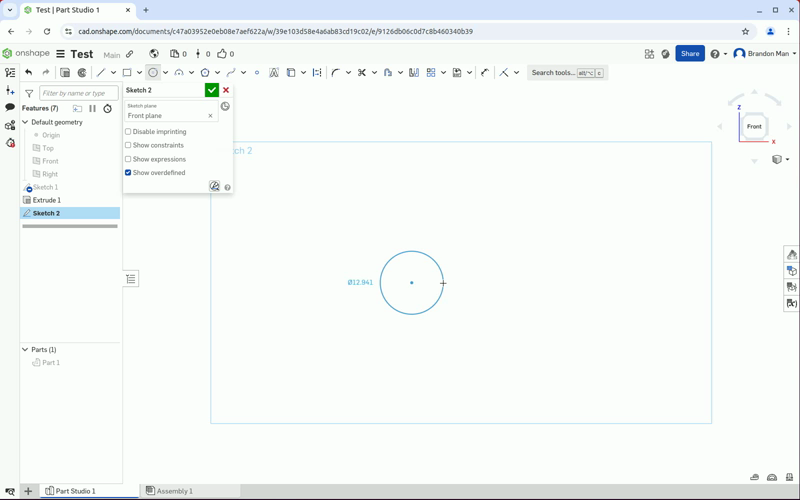
key(esc)
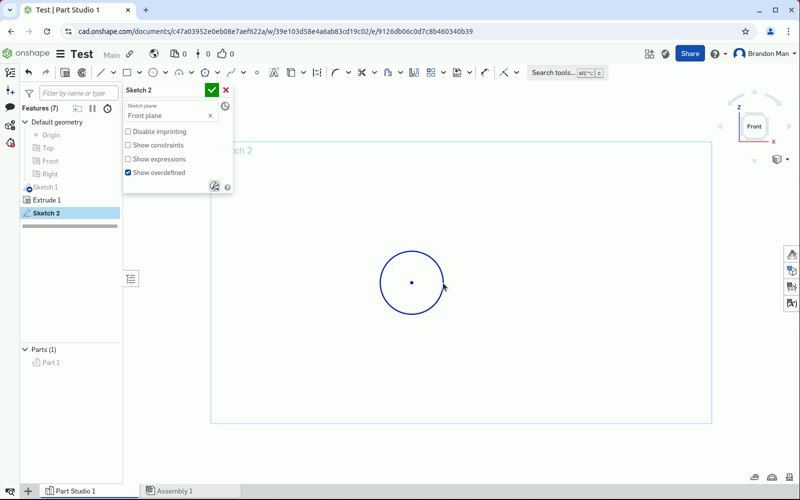
mouse_move(425, 273)
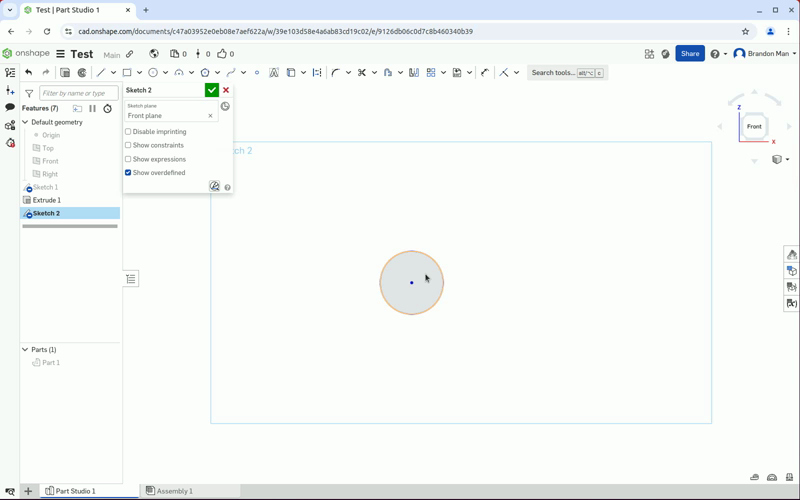
click(425, 273)
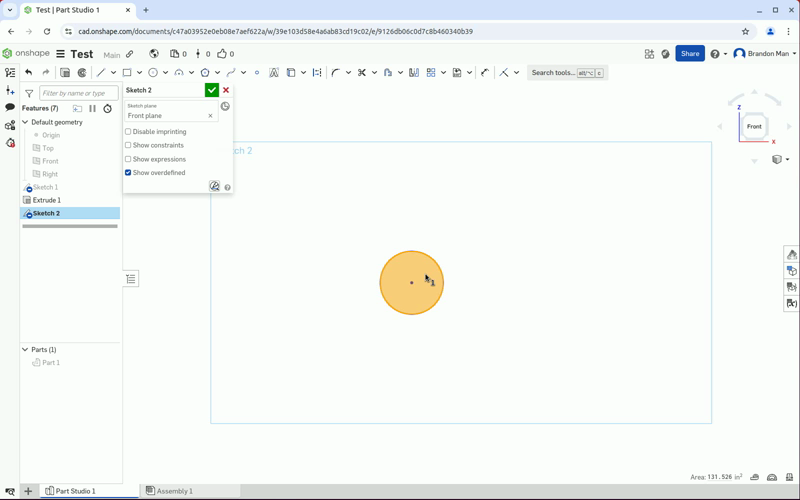
mouse_move(73, 352)
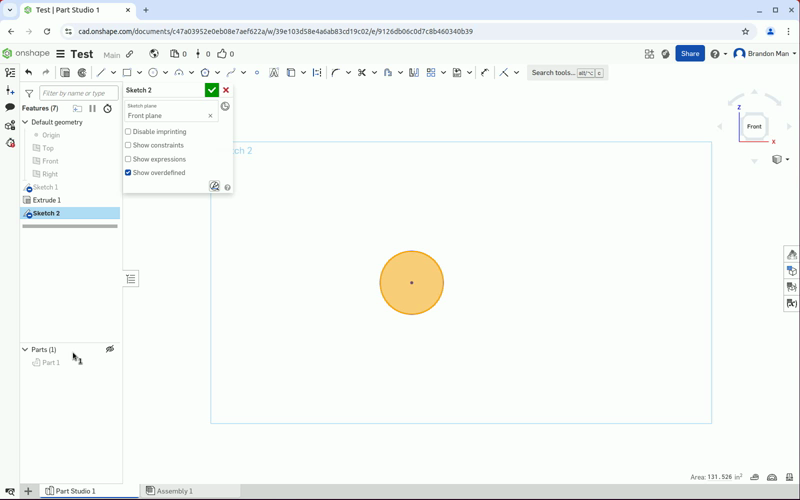
key(shift+y)
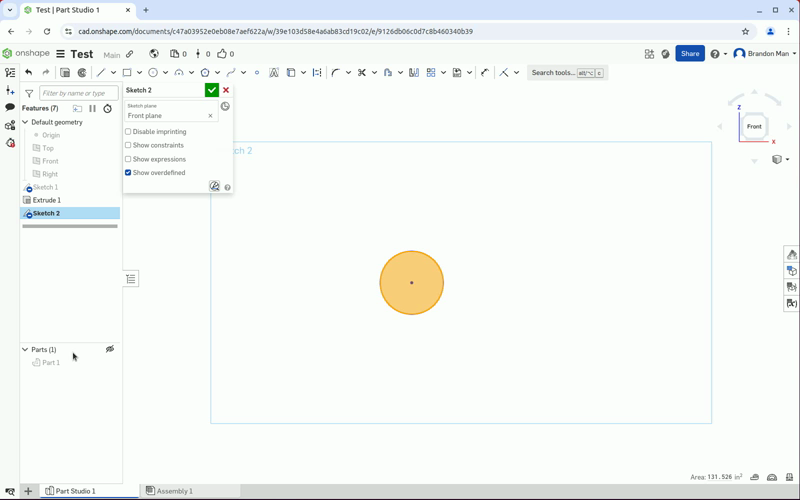
key(shift+e)
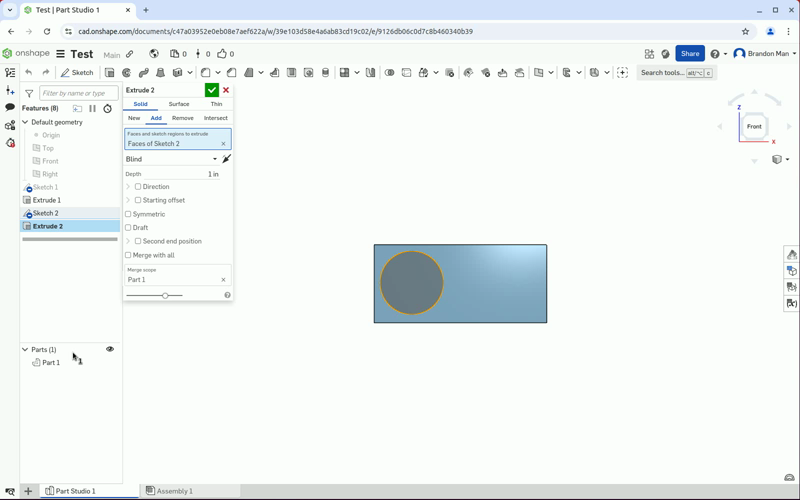
mouse_move(143, 106)
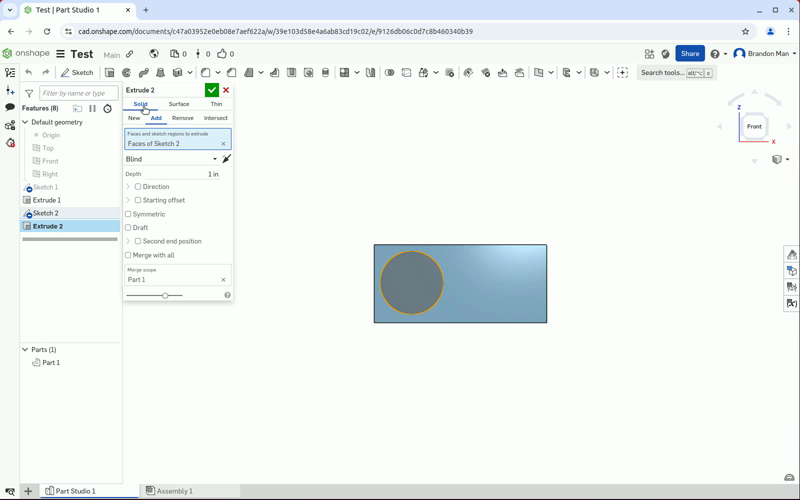
click(143, 106)
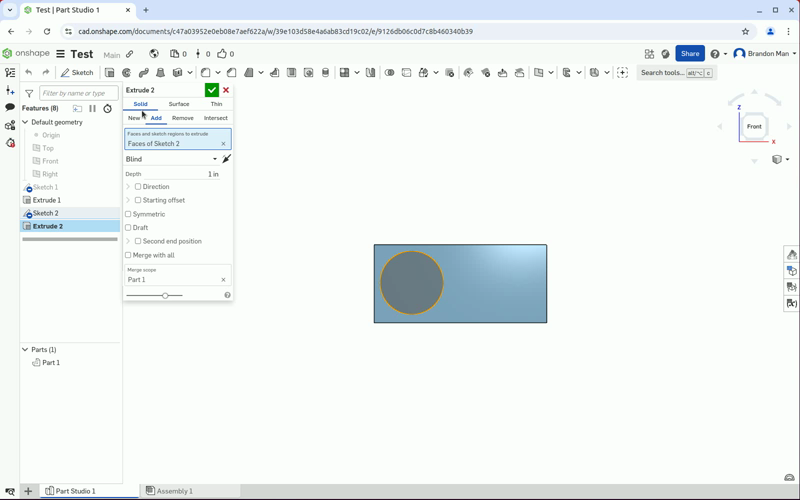
mouse_move(137, 120)
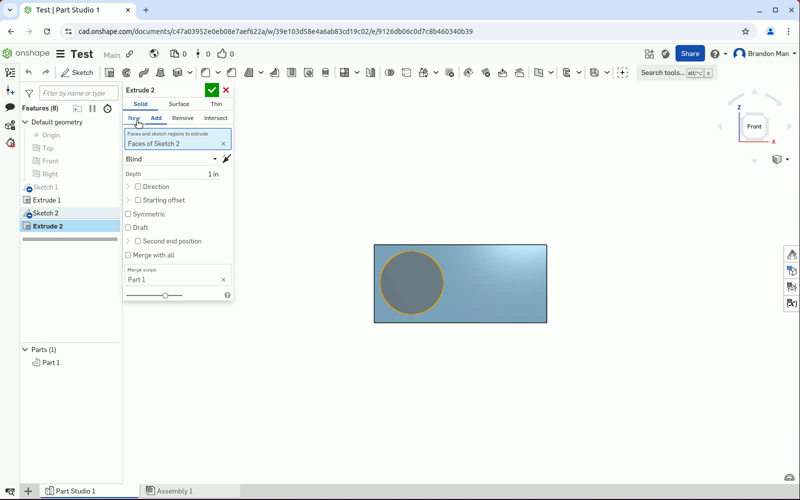
click(137, 120)
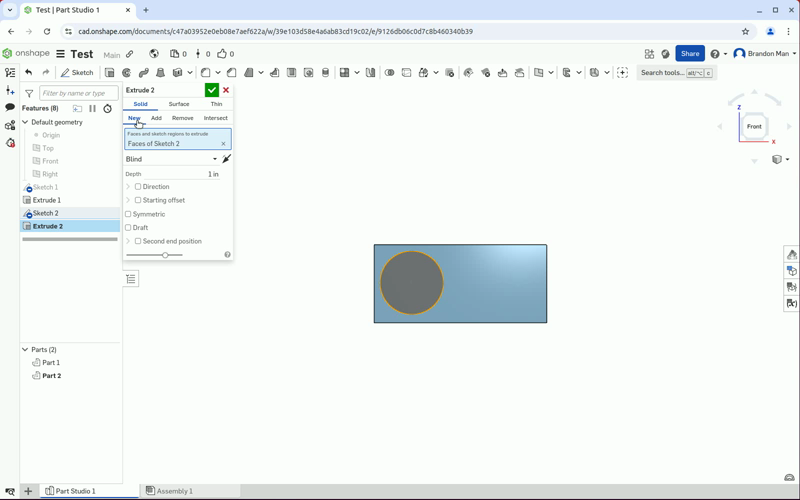
key(tab, 4)
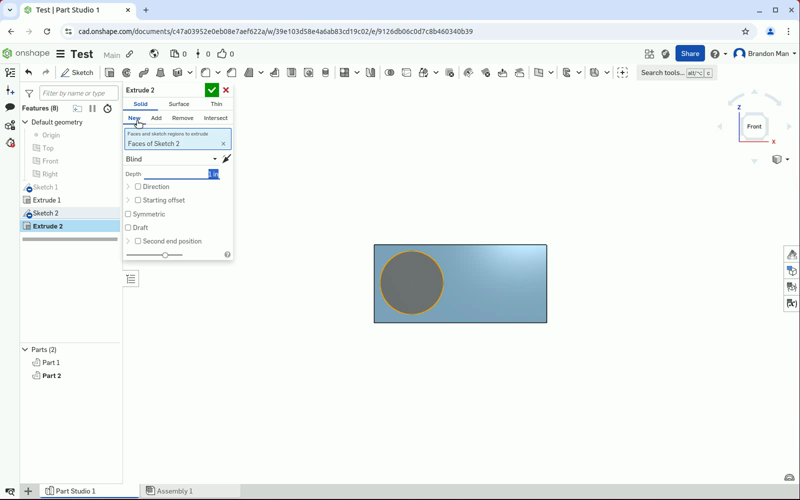
text(9.869)
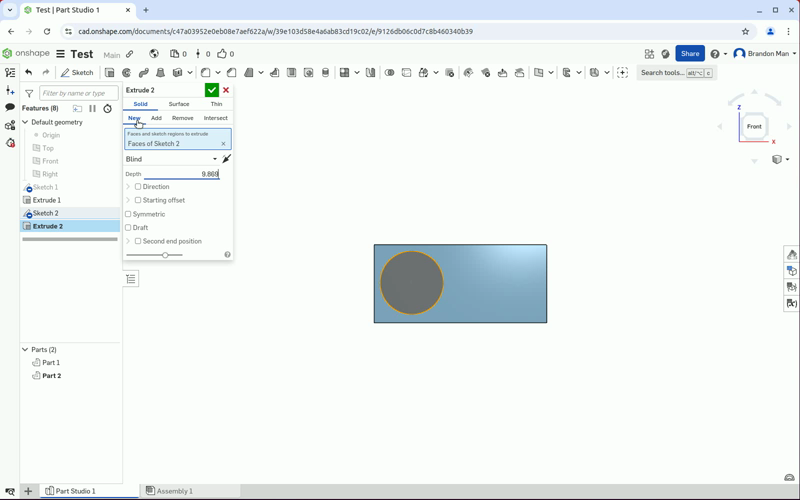
key(enter)
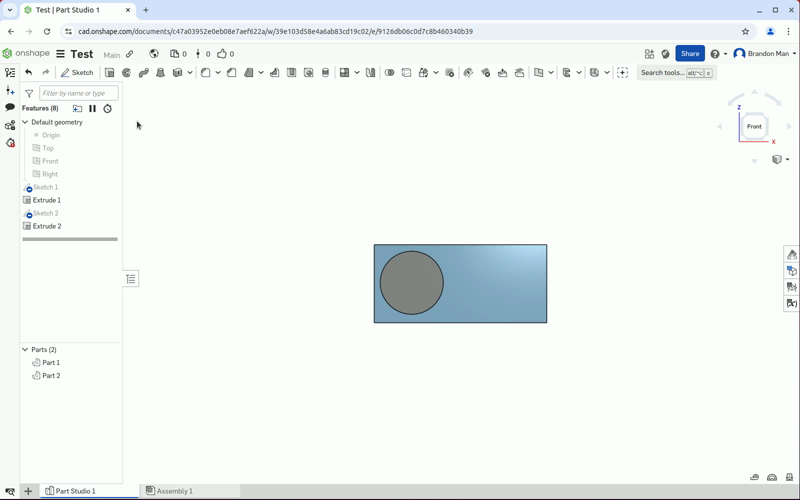
key(shift+h)
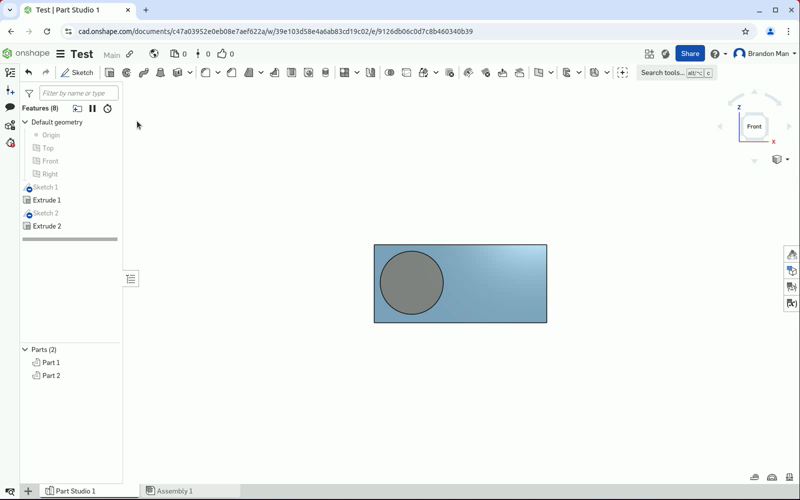
key(shift+h)
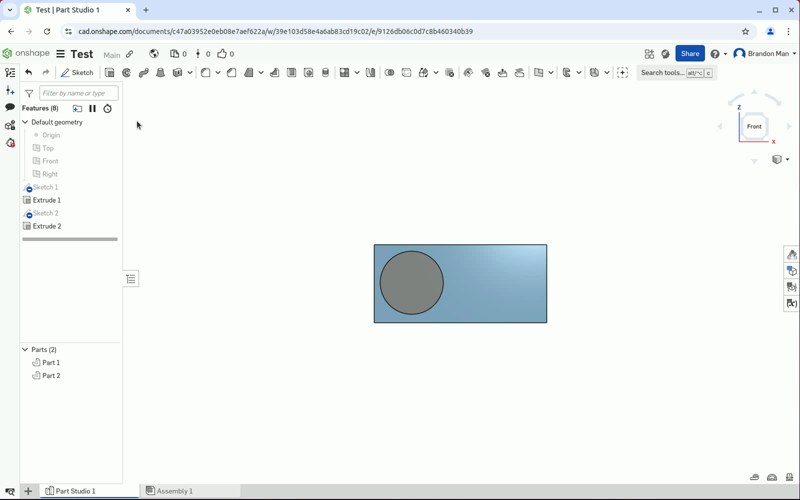
mouse_move(73, 189)
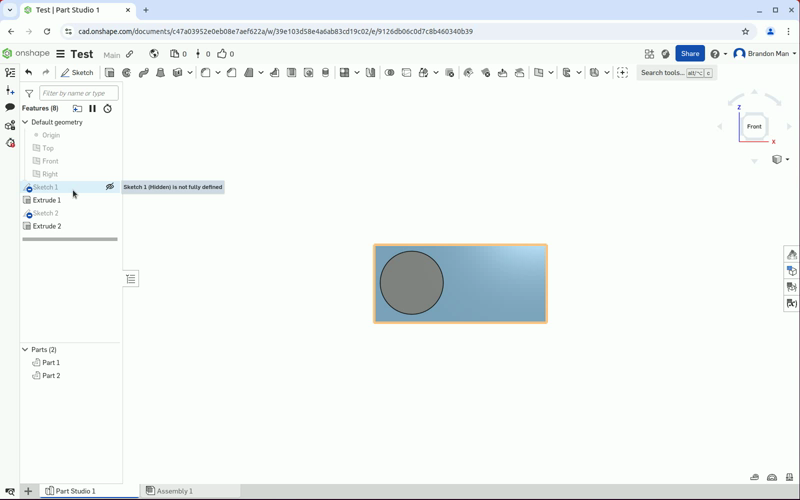
click(73, 189)
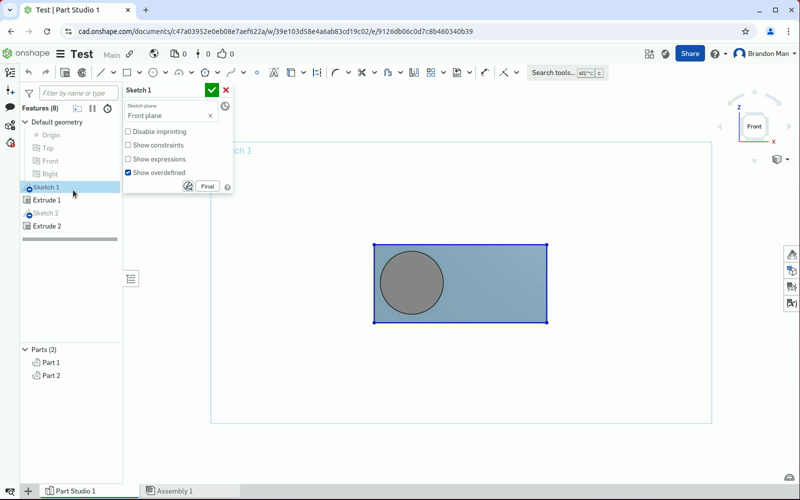
mouse_move(229, 92)
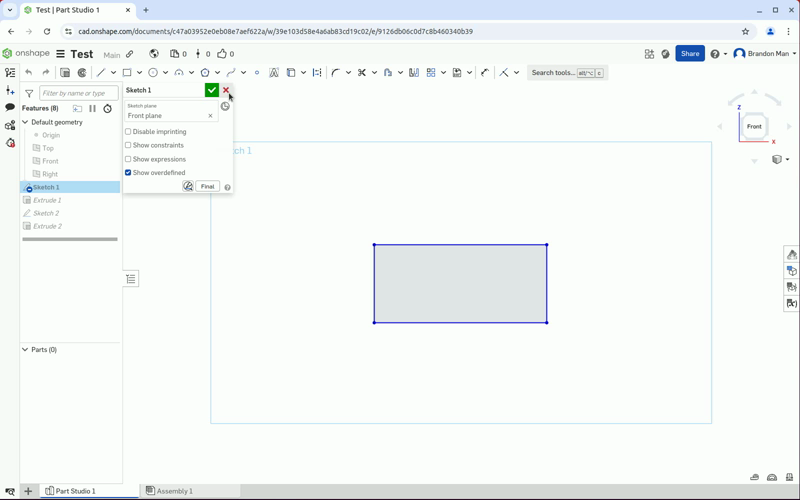
click(229, 92)
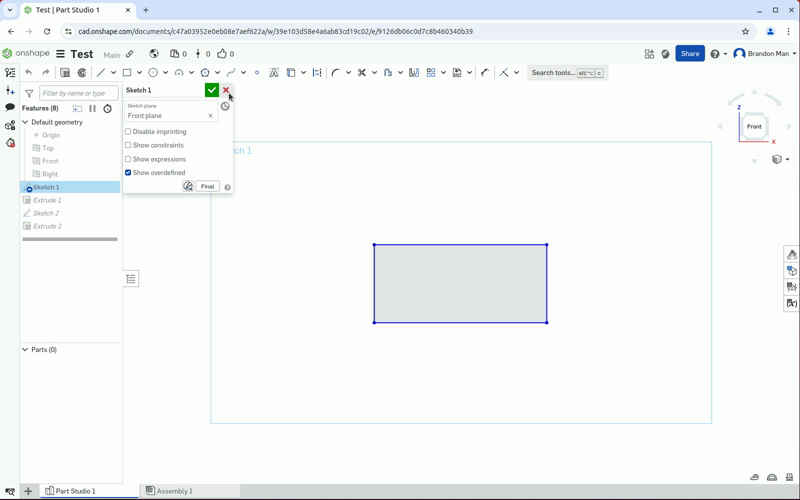
key(shift+s)
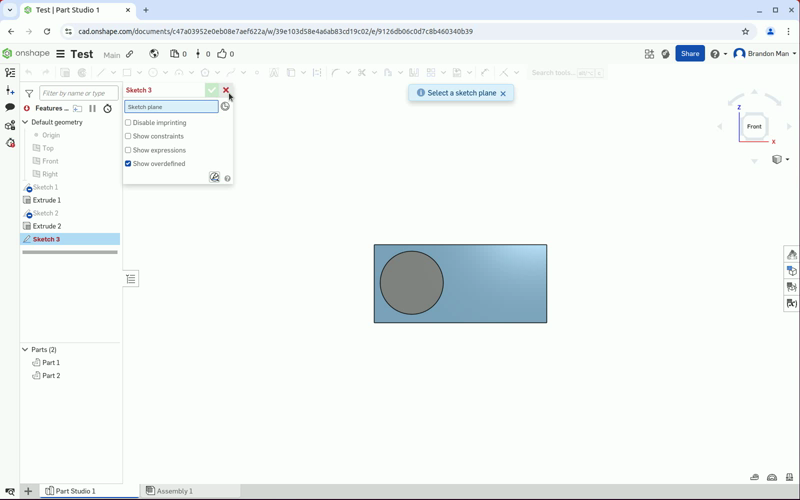
mouse_move(73, 163)
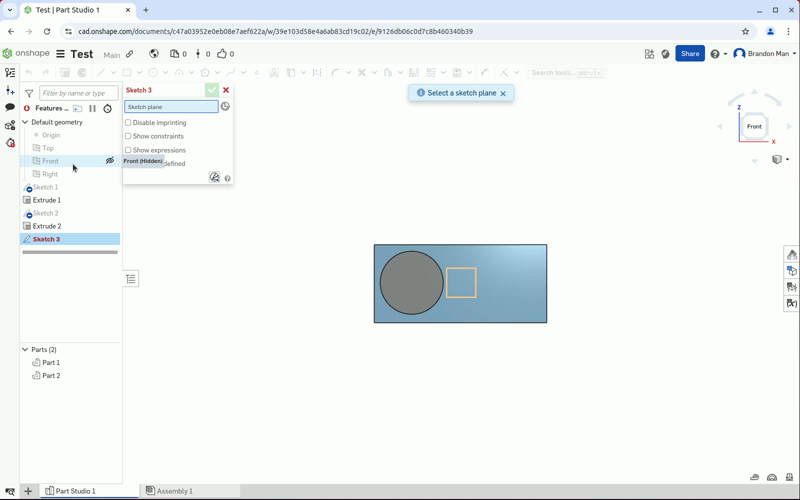
click(73, 163)
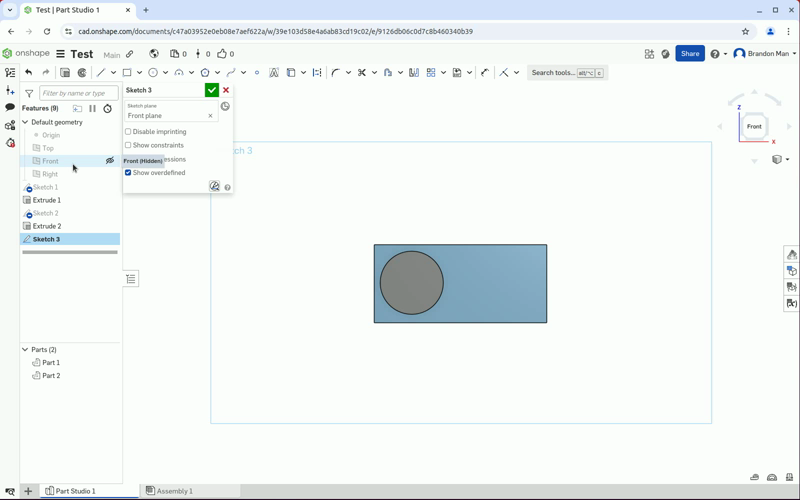
mouse_move(73, 352)
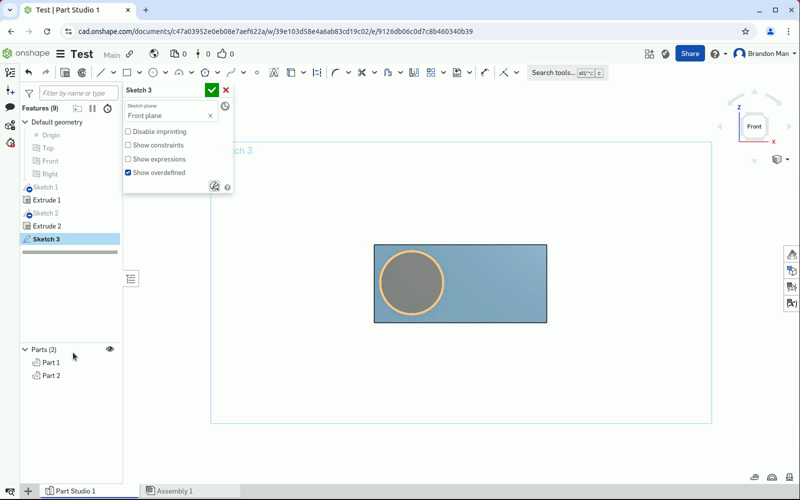
key(y)
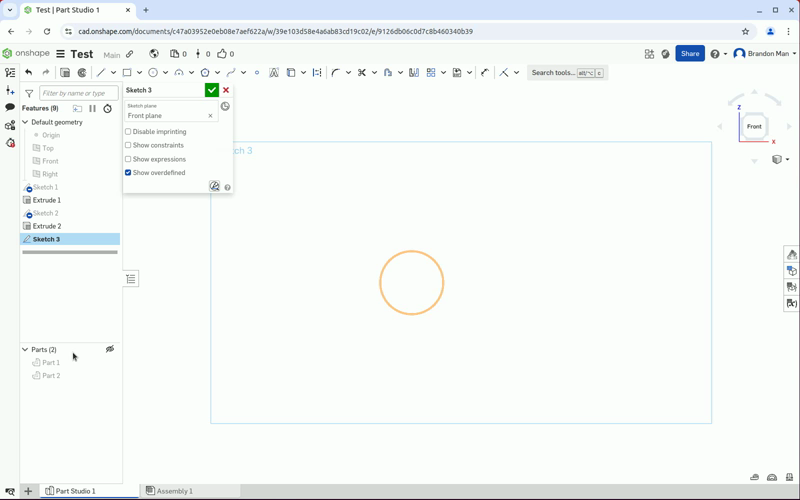
key(c)
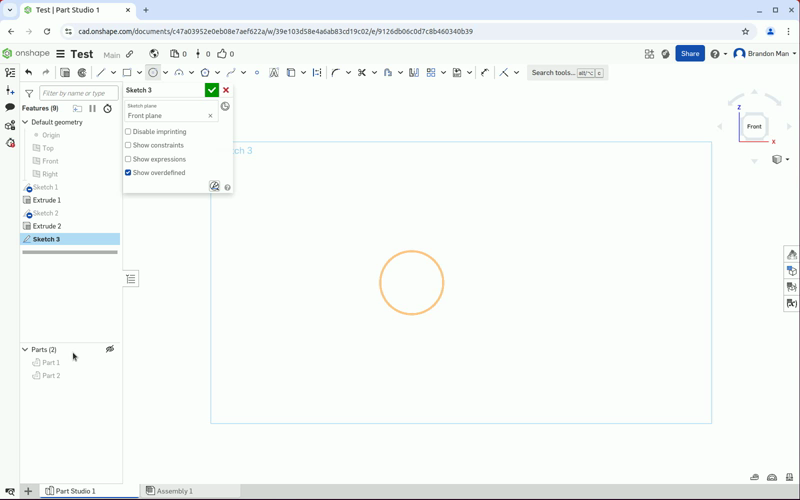
key_down(shift)
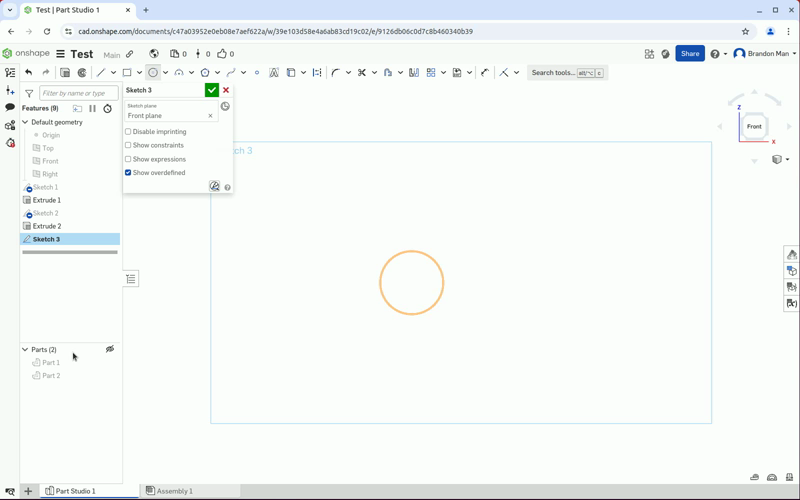
mouse_move(511, 282)
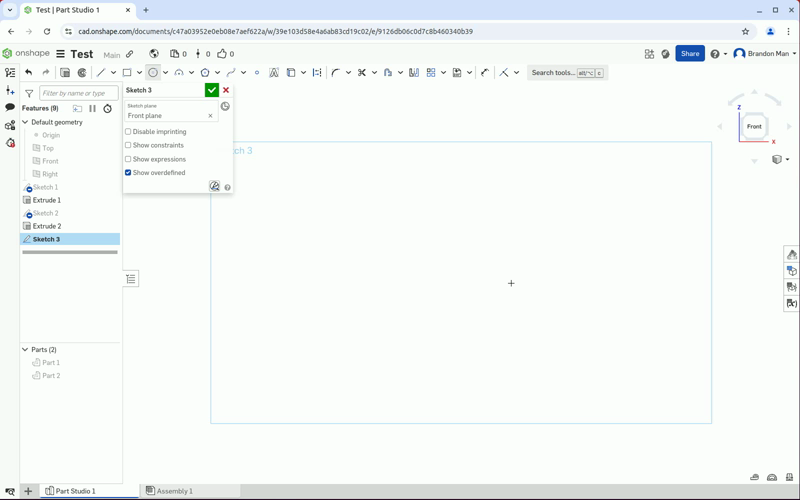
click(511, 282)
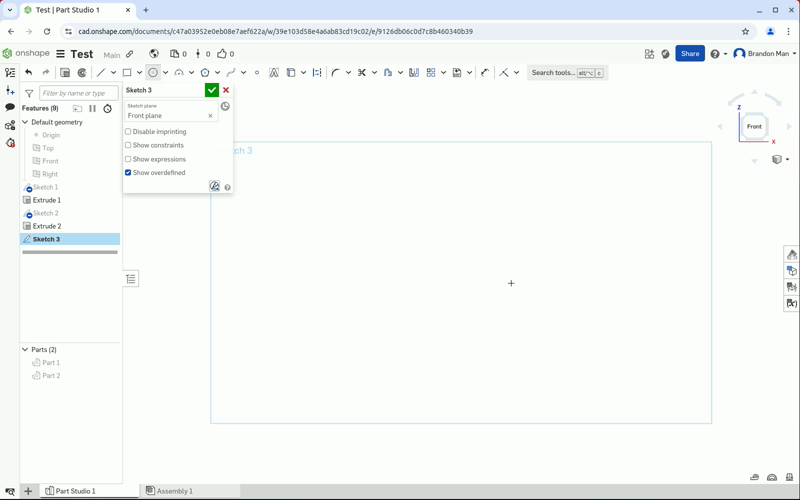
key_up(shift)
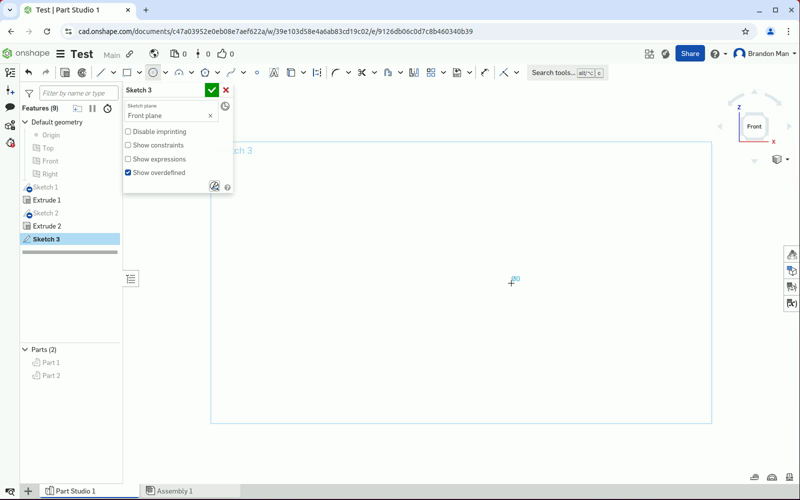
mouse_move(542, 282)
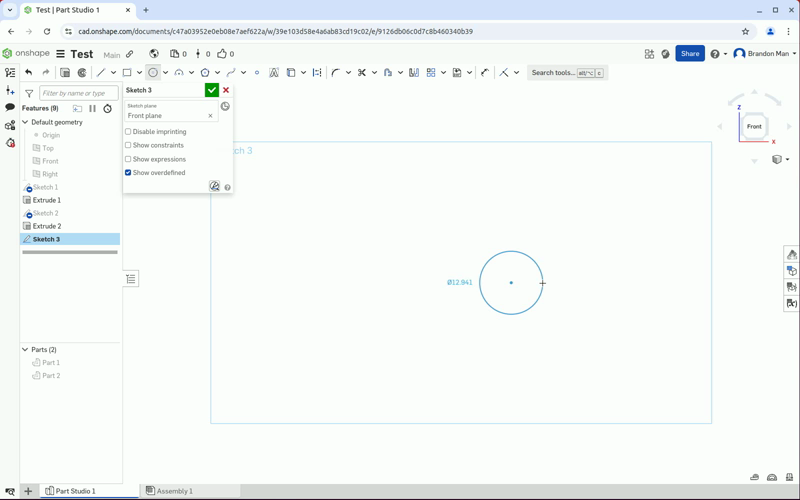
click(542, 282)
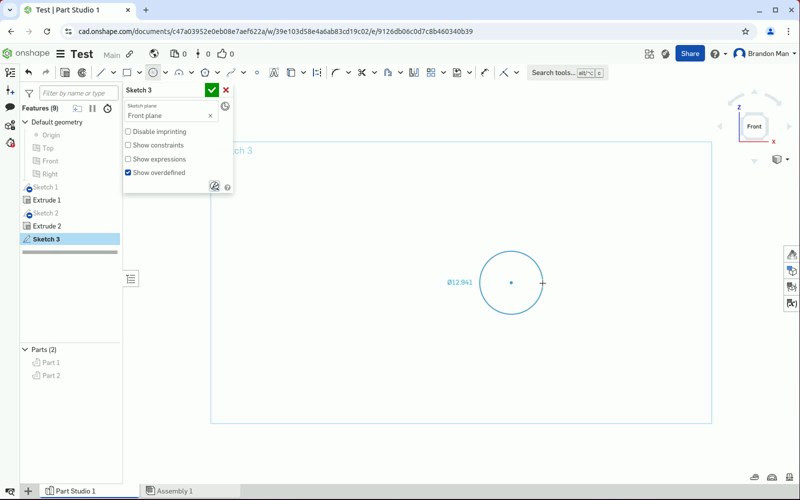
key(esc)
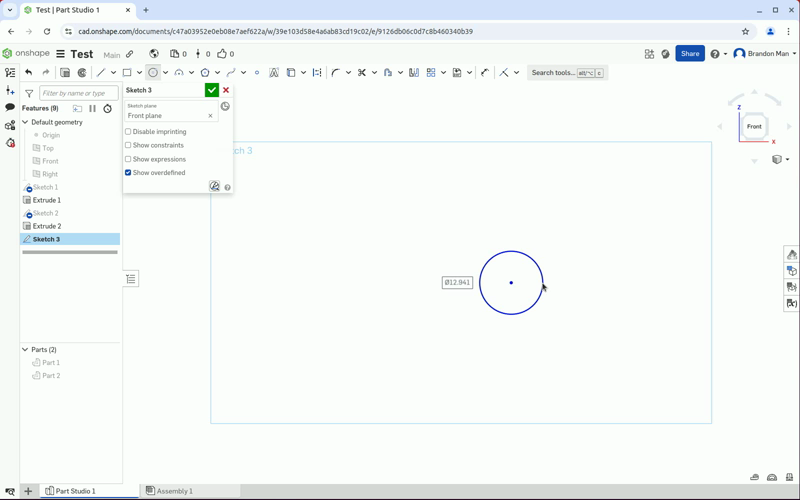
mouse_move(537, 295)
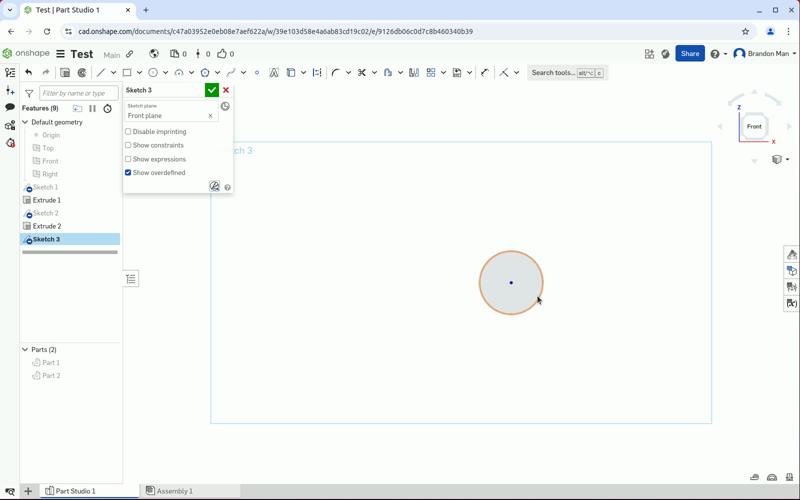
click(537, 295)
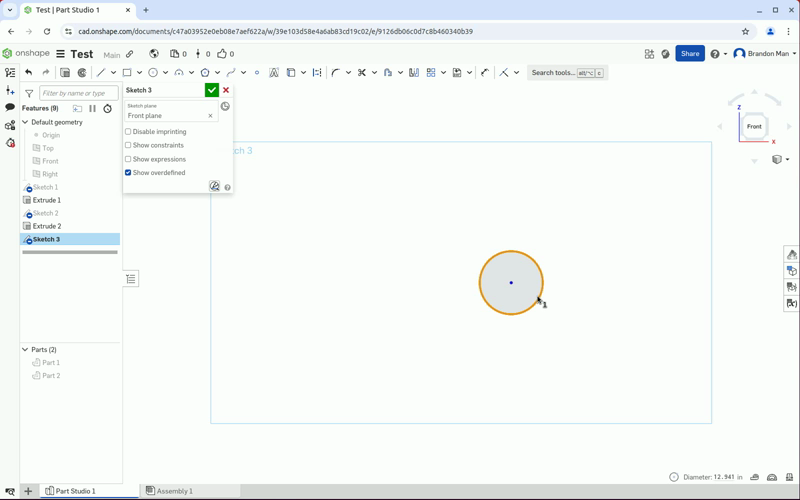
mouse_move(73, 352)
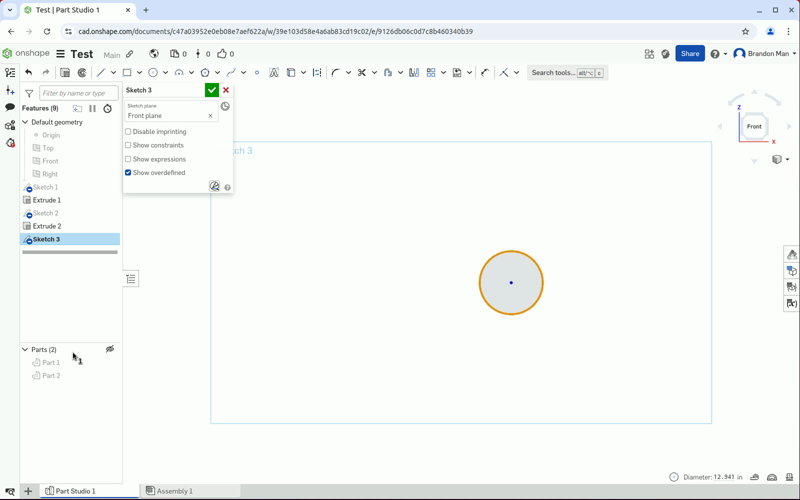
key(shift+y)
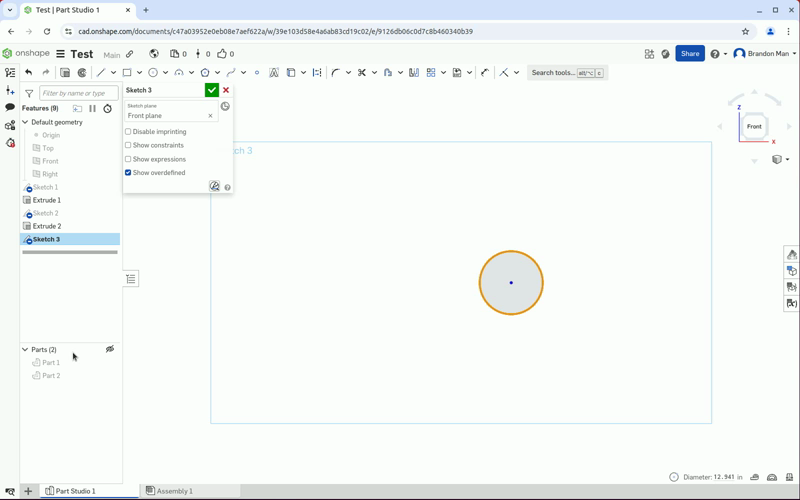
key(shift+e)
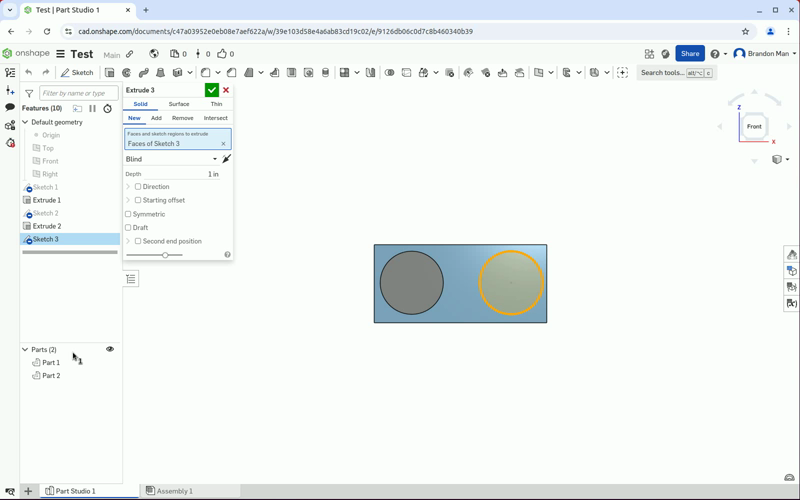
mouse_move(143, 106)
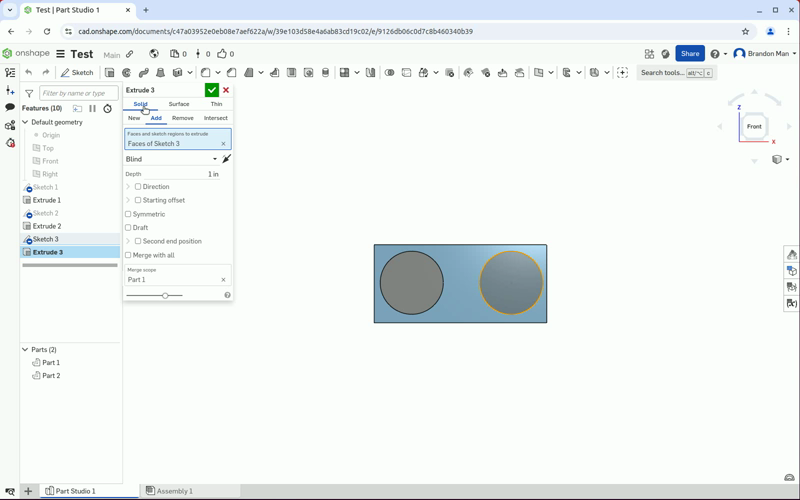
click(143, 106)
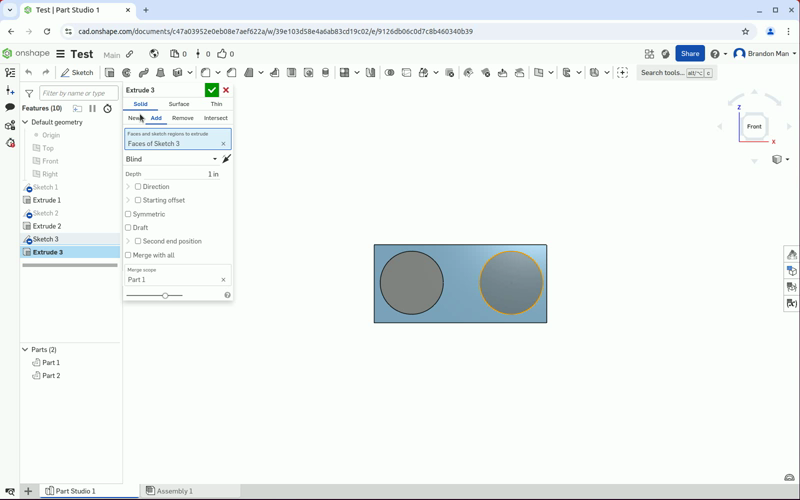
mouse_move(137, 120)
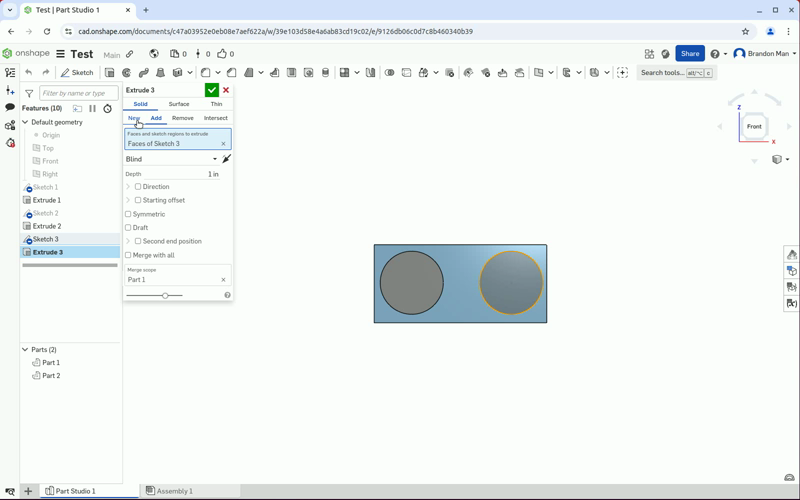
click(137, 120)
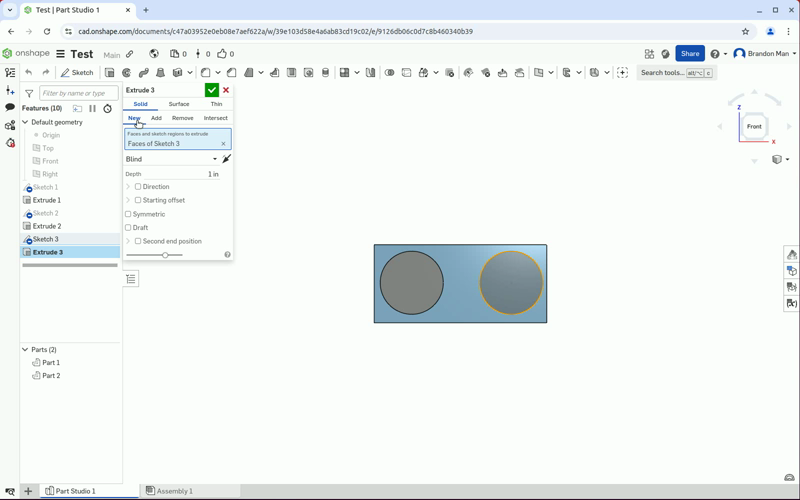
key(tab, 4)
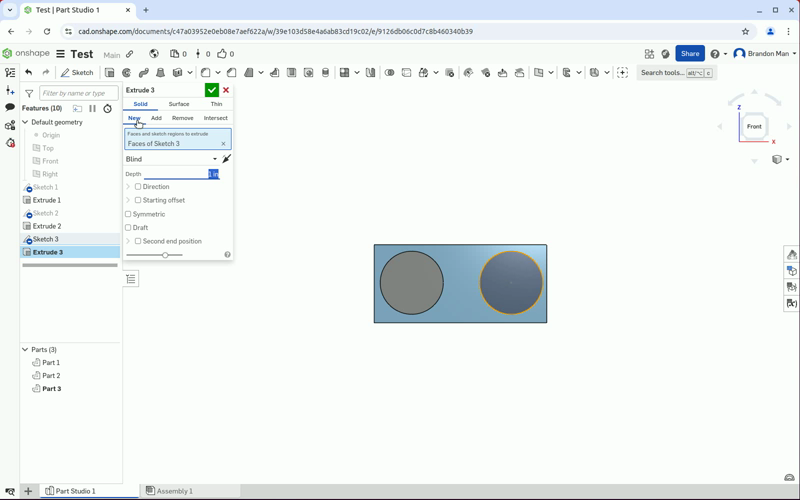
text(9.869)
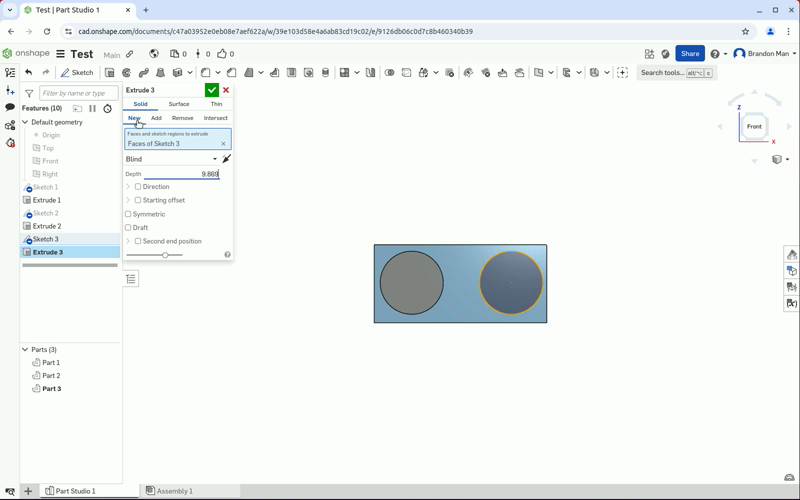
key(enter)
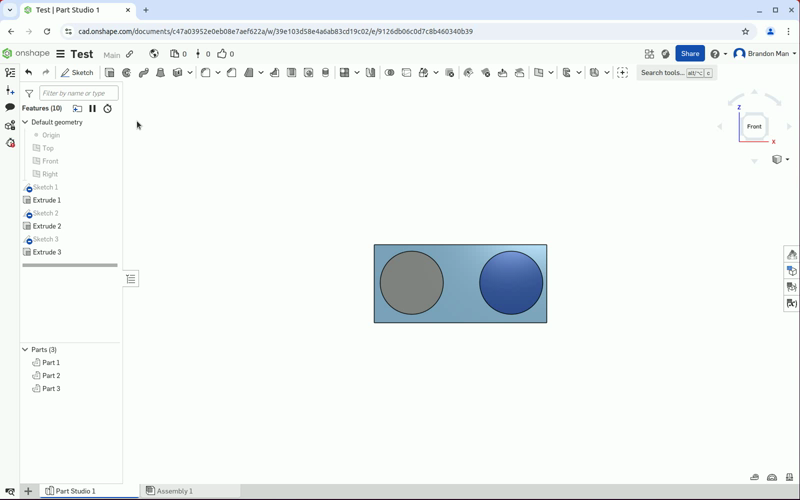
key(shift+h)
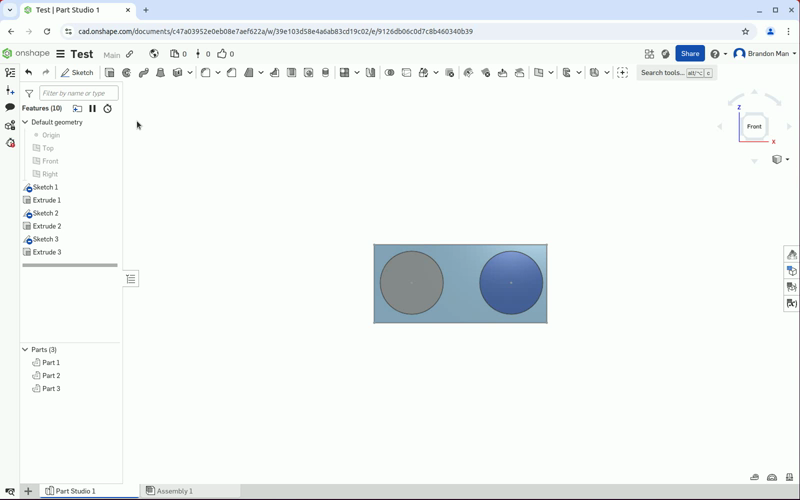
key(shift+h)
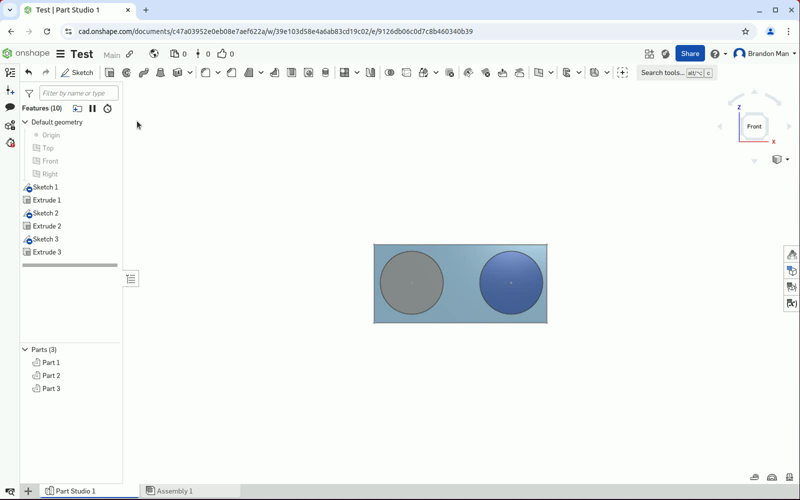
key(shift+7)
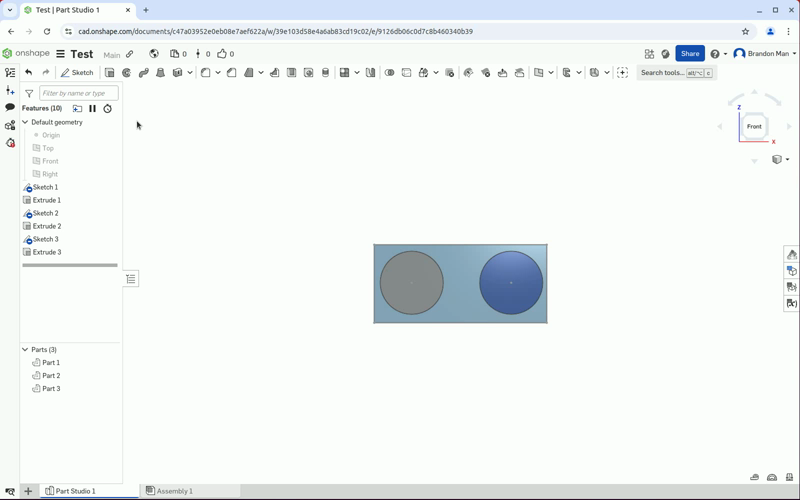
key(left, 2)
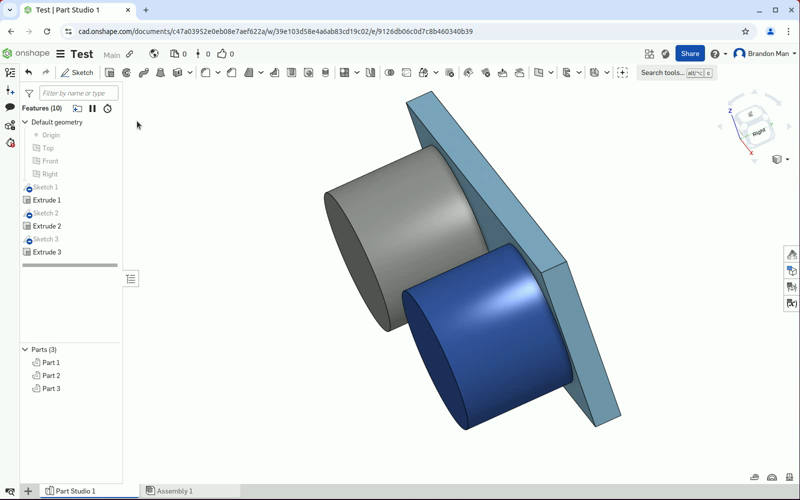
key(down, 2)
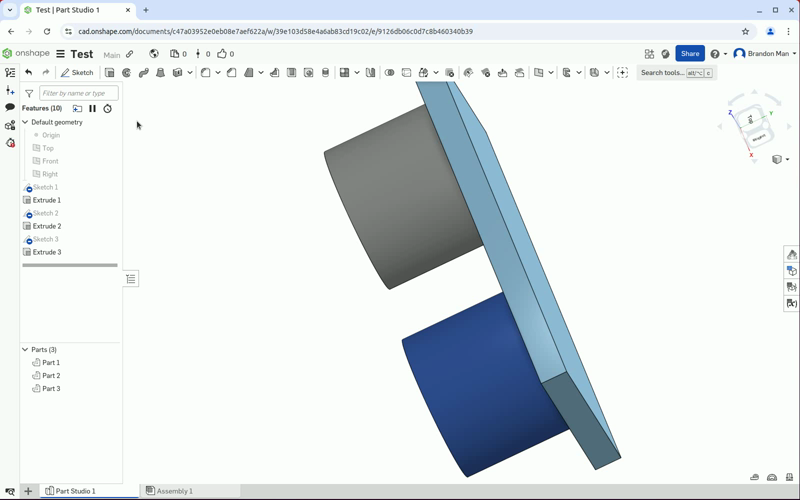
key(up, 2)
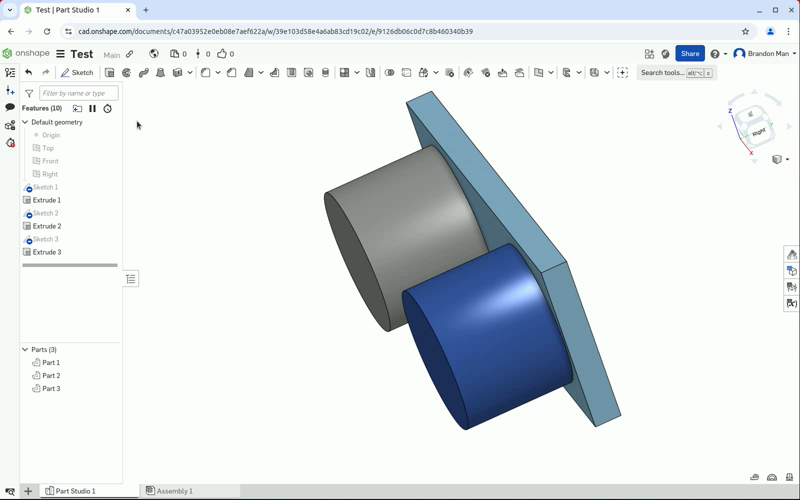
key(right, 2)
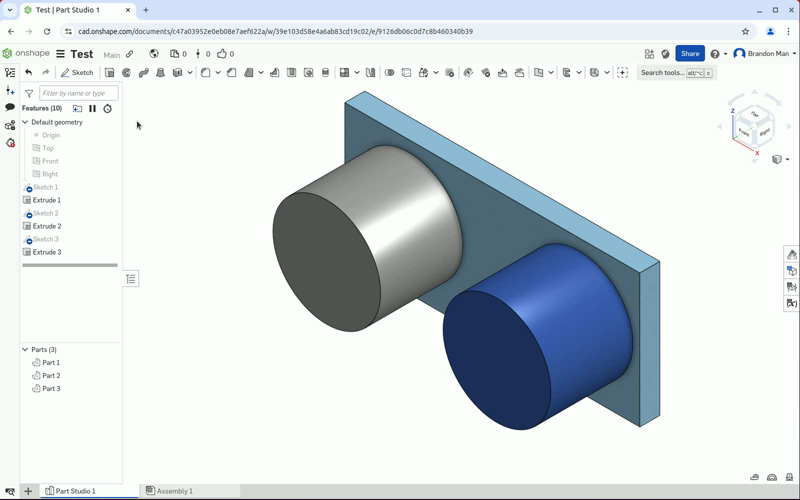
mouse_move(73, 189)
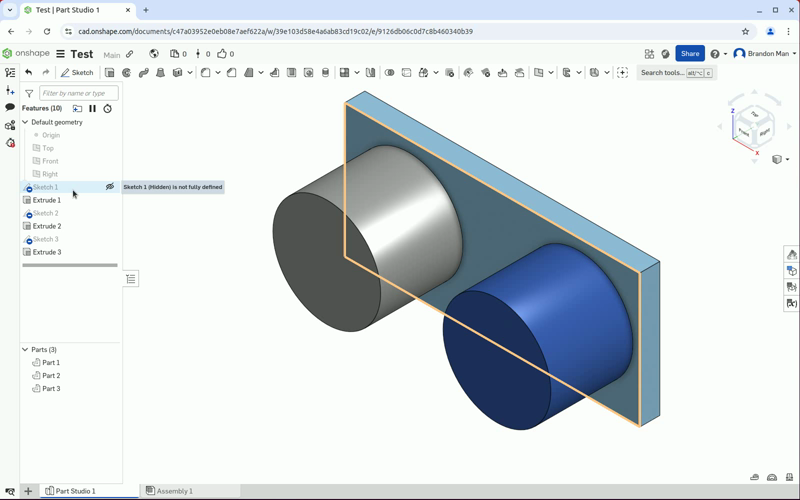
click(73, 189)